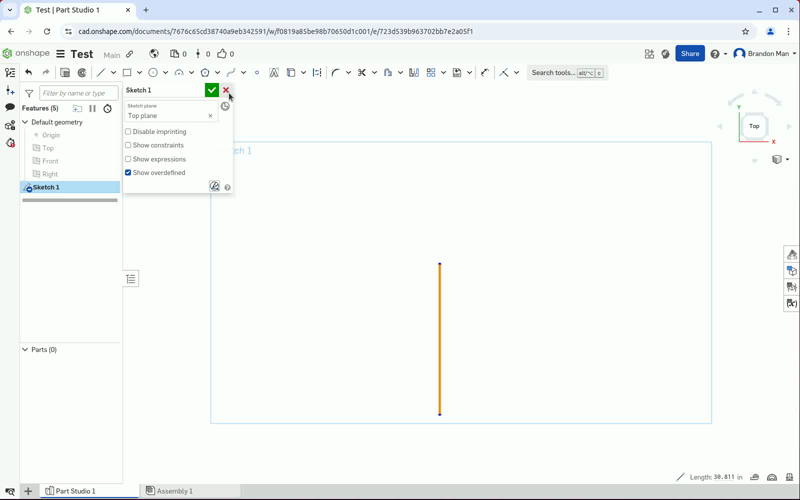
key(shift+h)
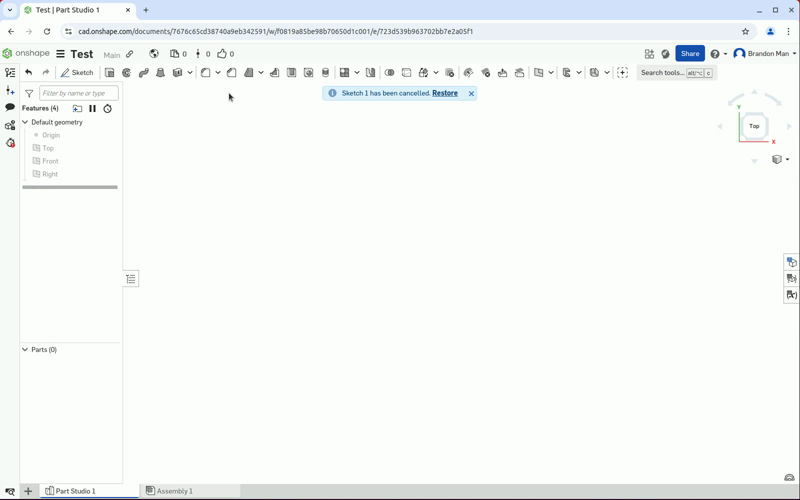
mouse_move(73, 352)
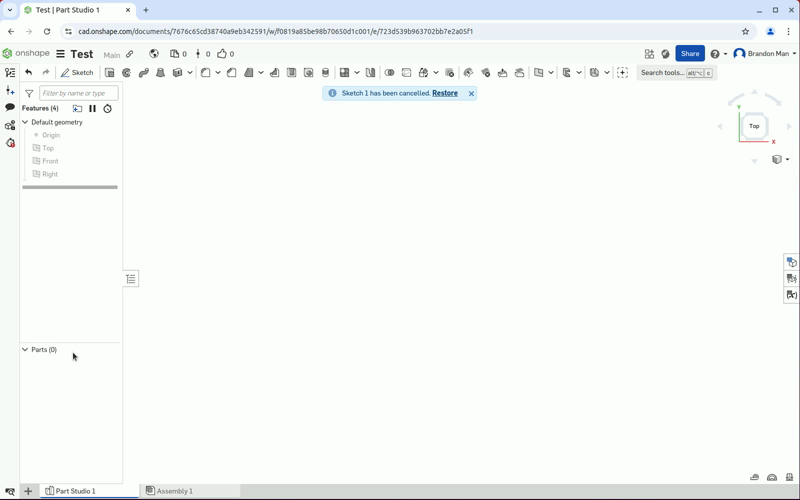
key(y)
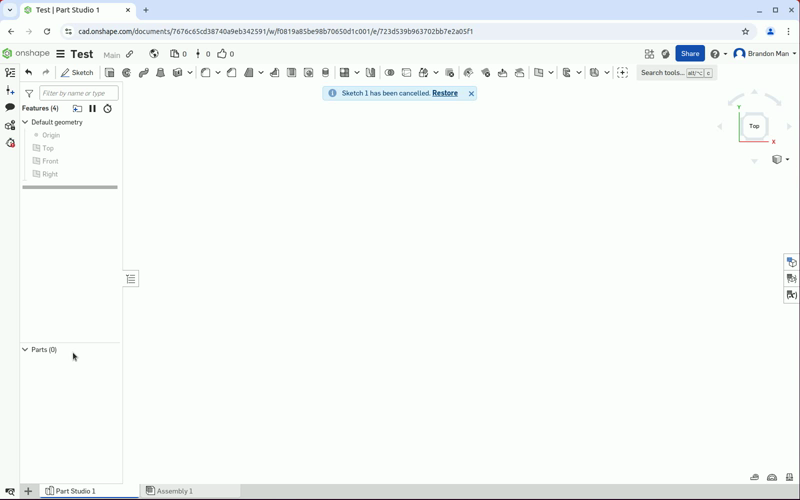
key(shift+p)
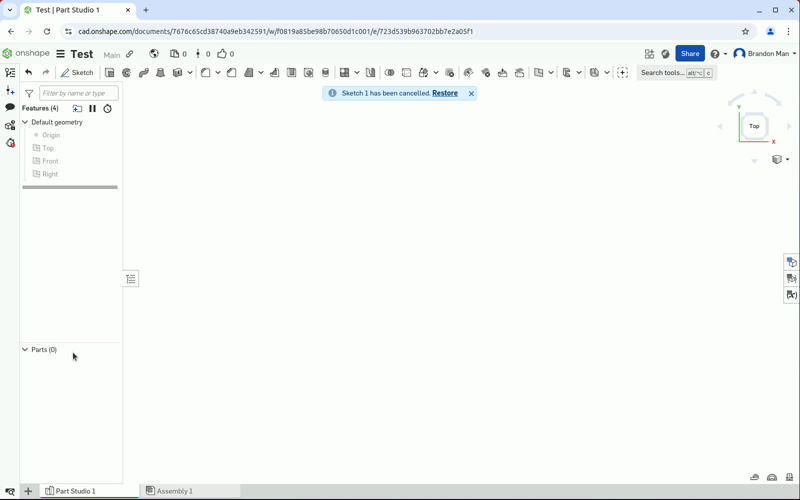
key(space)
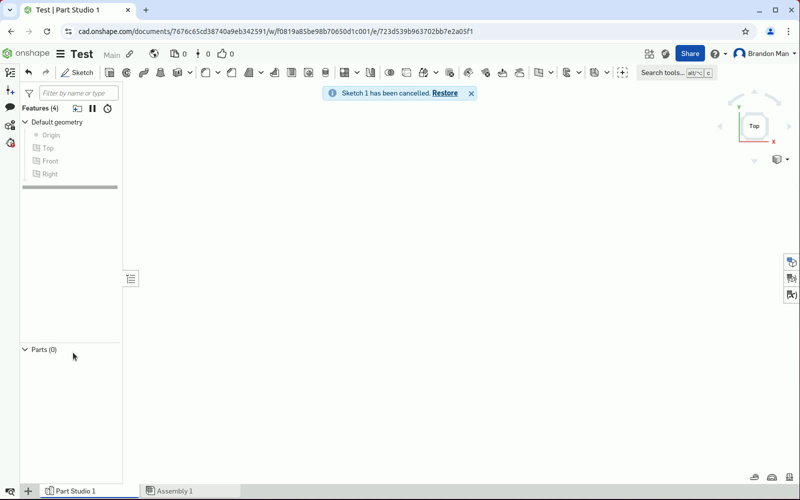
key_down(shift)
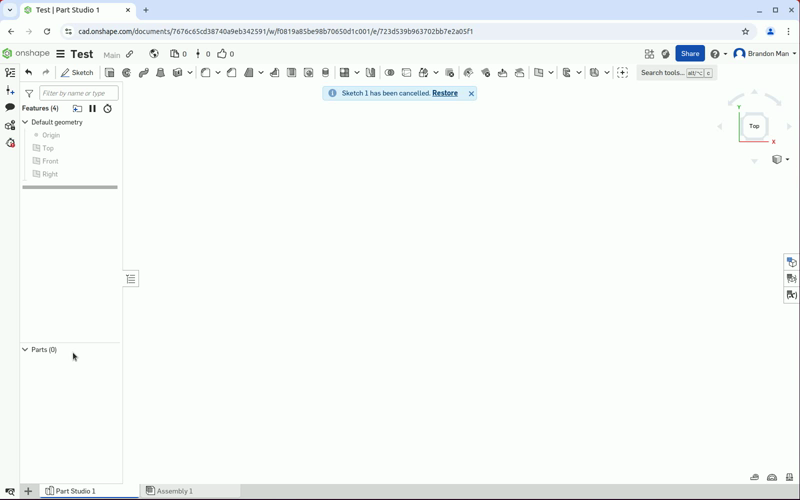
key(up)
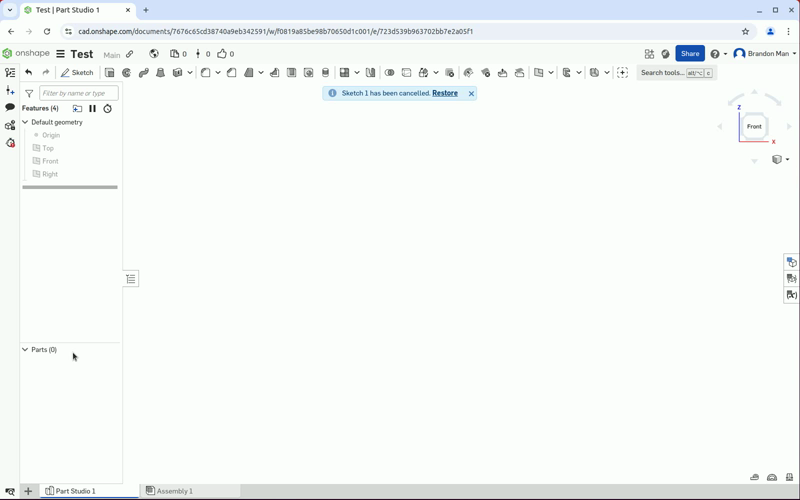
key_up(shift)
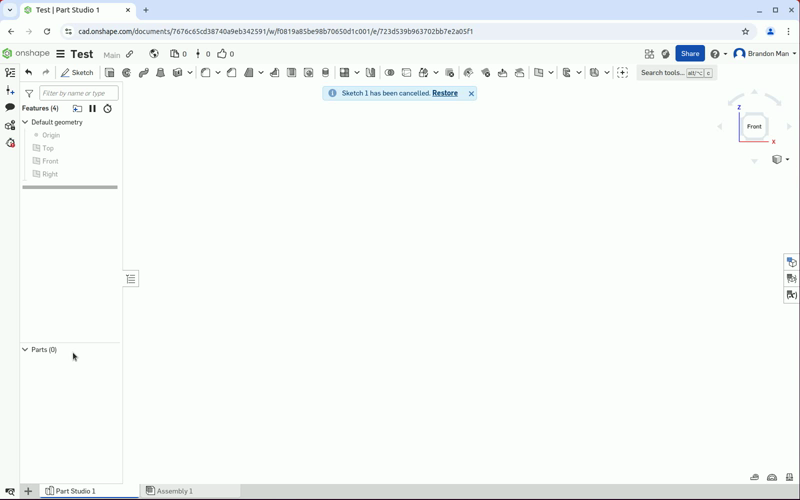
mouse_move(73, 352)
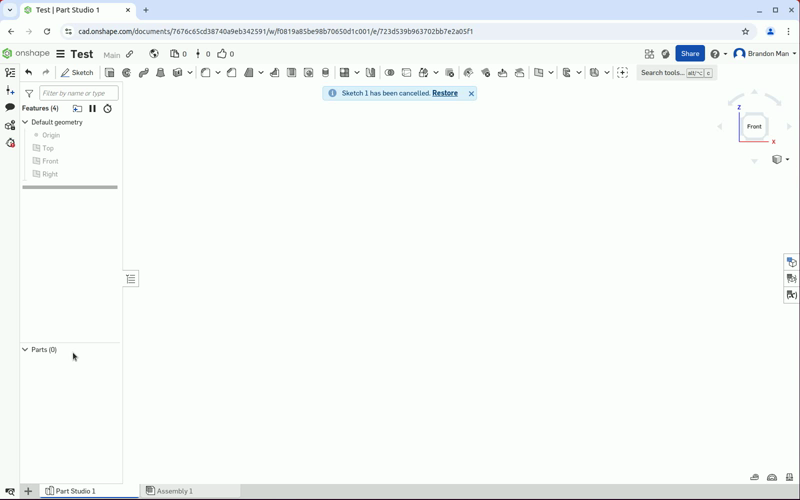
key(shift+y)
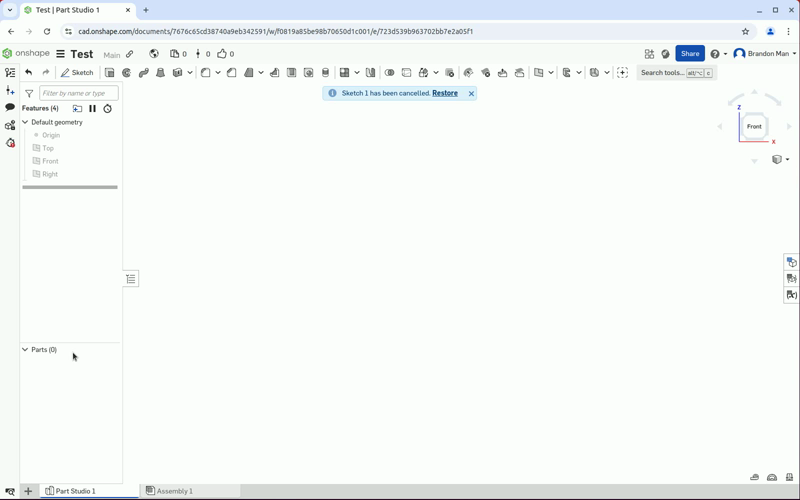
key(shift+s)
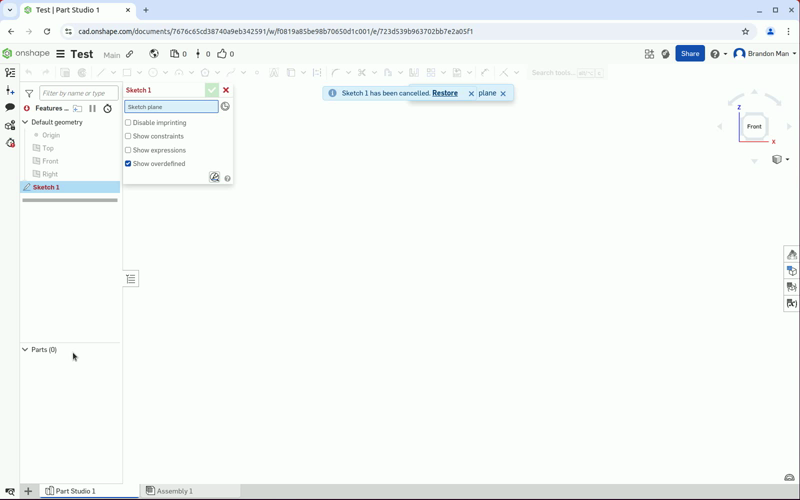
mouse_move(73, 163)
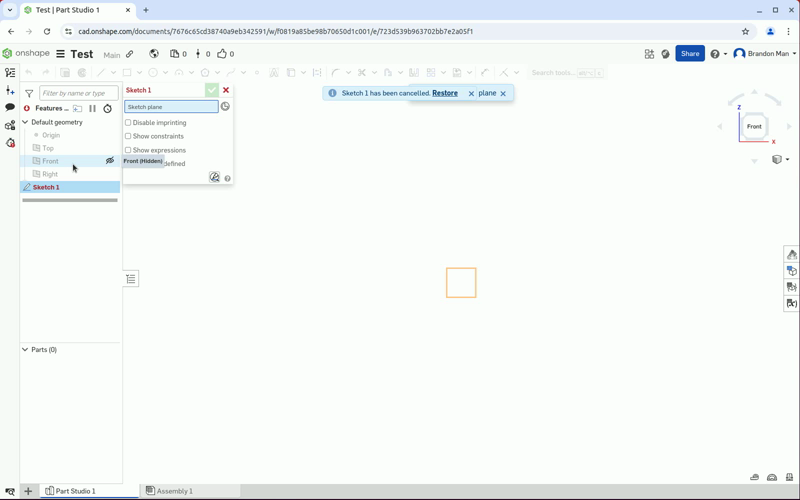
click(73, 163)
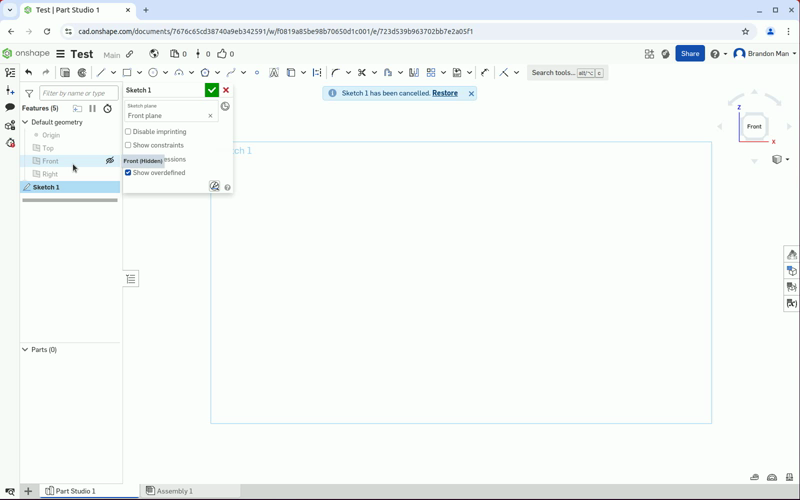
mouse_move(73, 352)
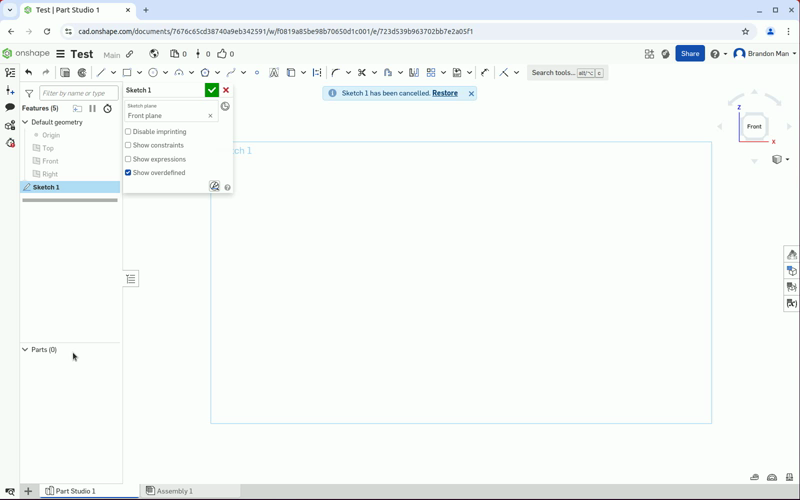
key(y)
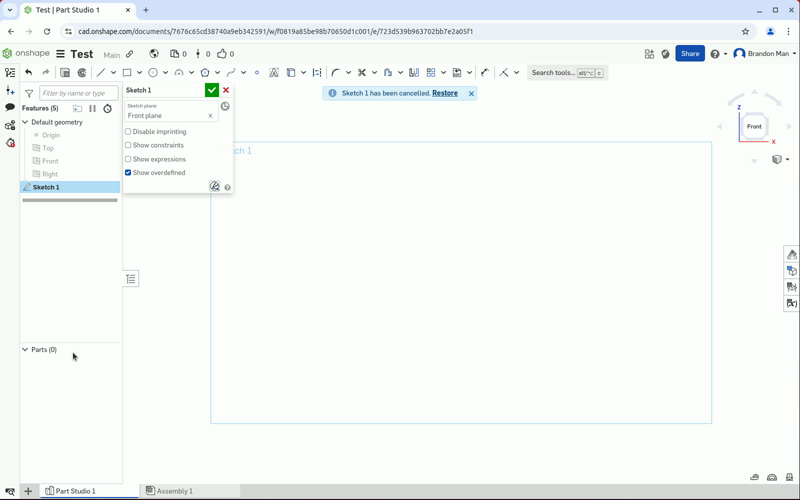
key(l)
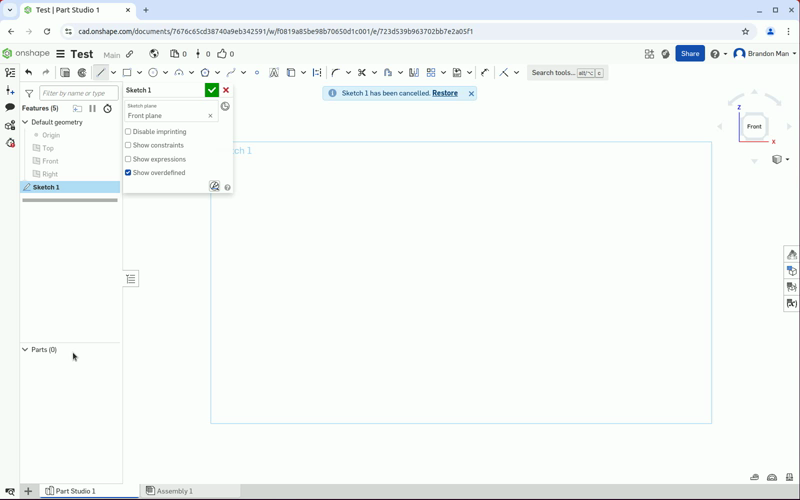
key_down(shift)
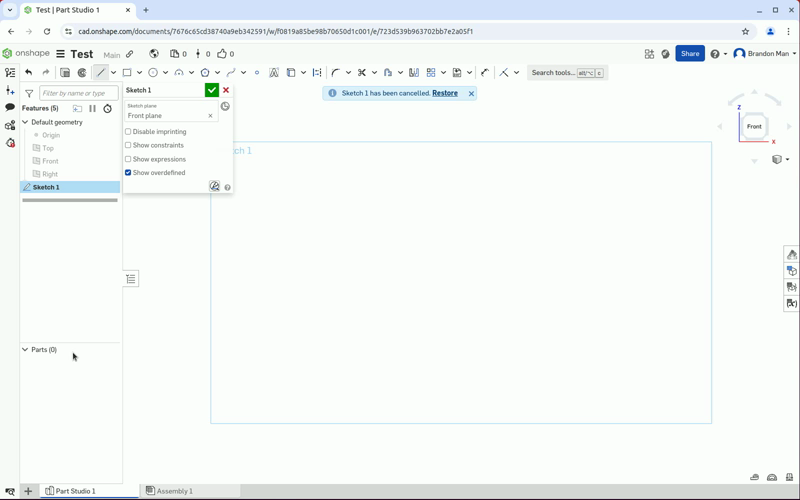
mouse_move(404, 345)
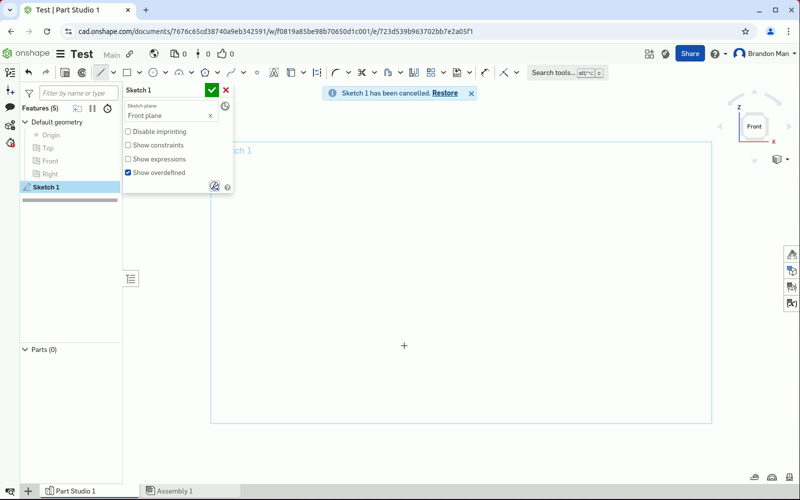
click(404, 345)
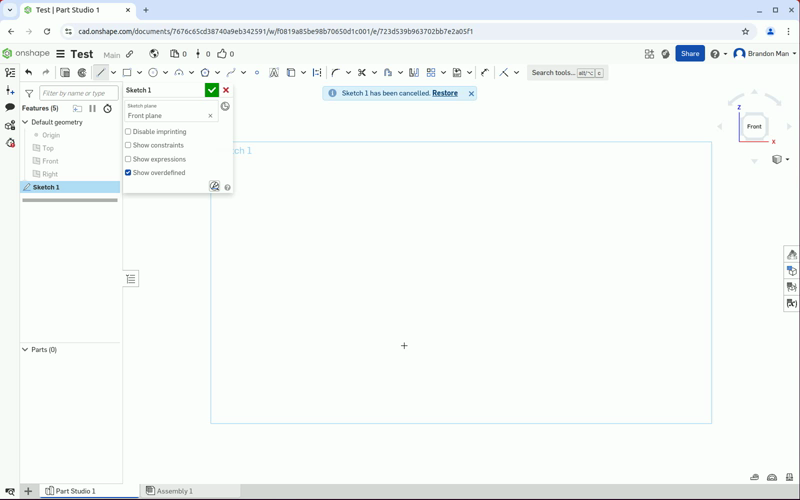
key_up(shift)
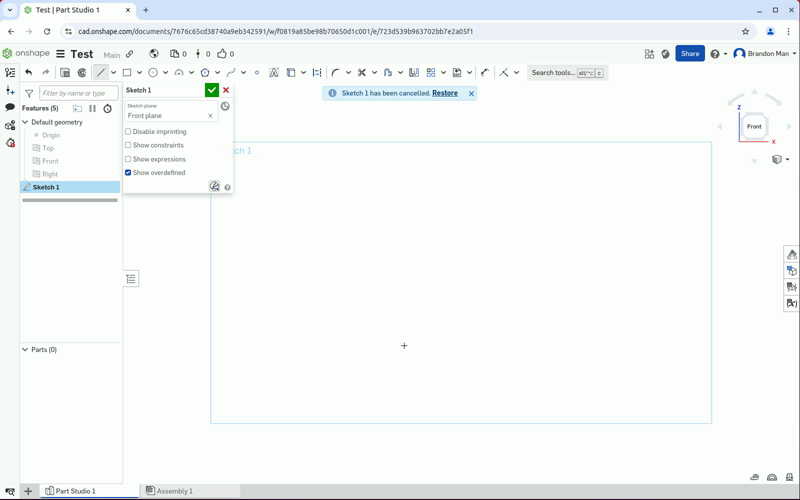
key_down(shift)
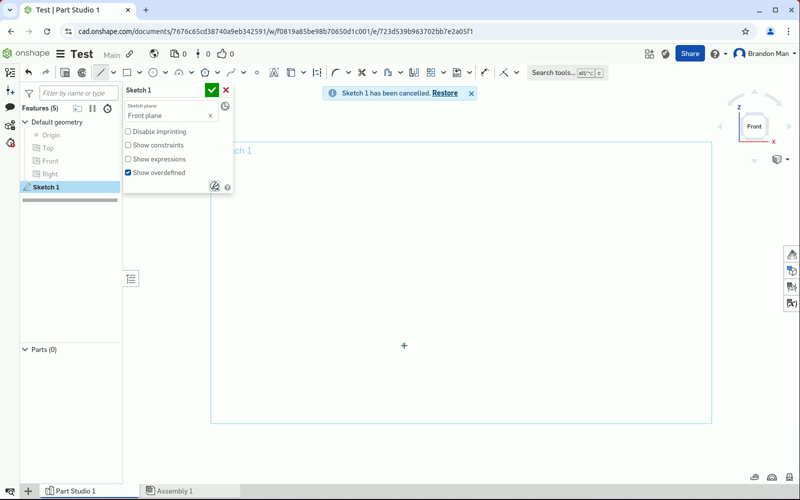
mouse_move(519, 345)
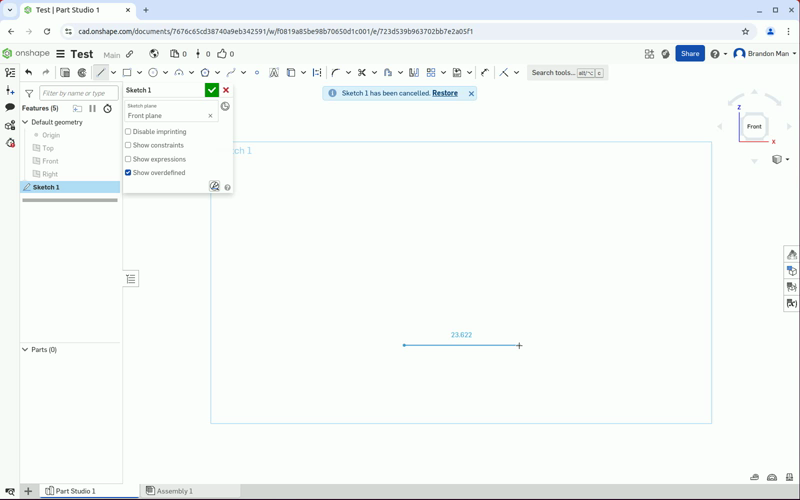
click(519, 345)
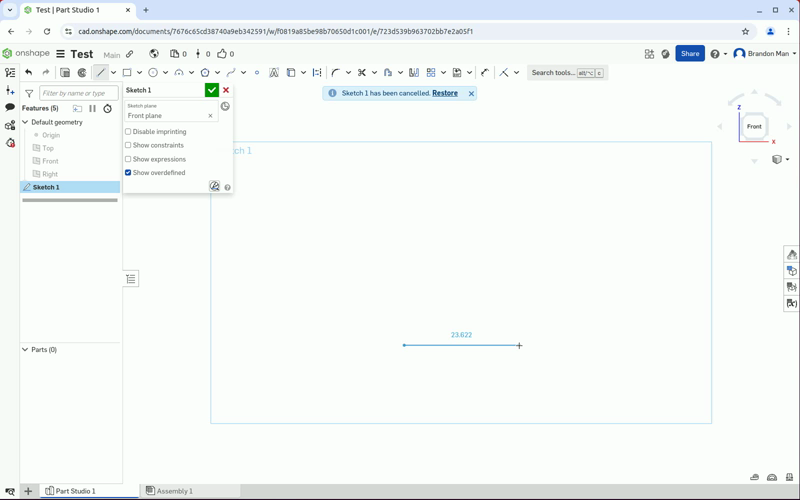
key_up(shift)
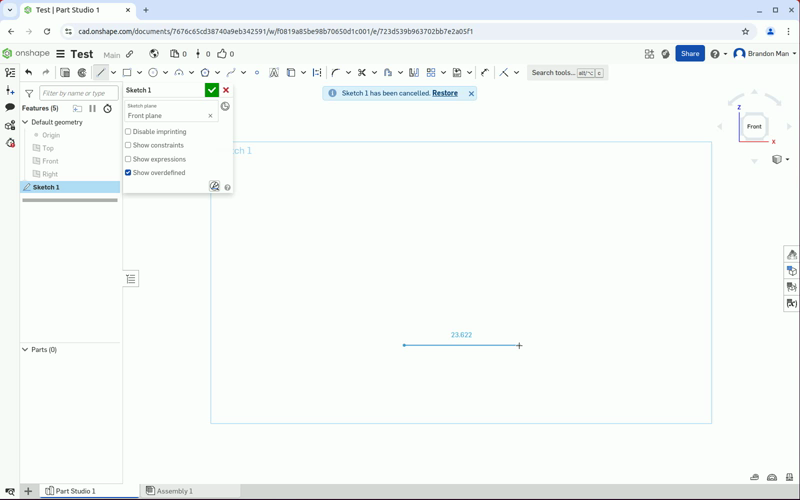
key_down(shift)
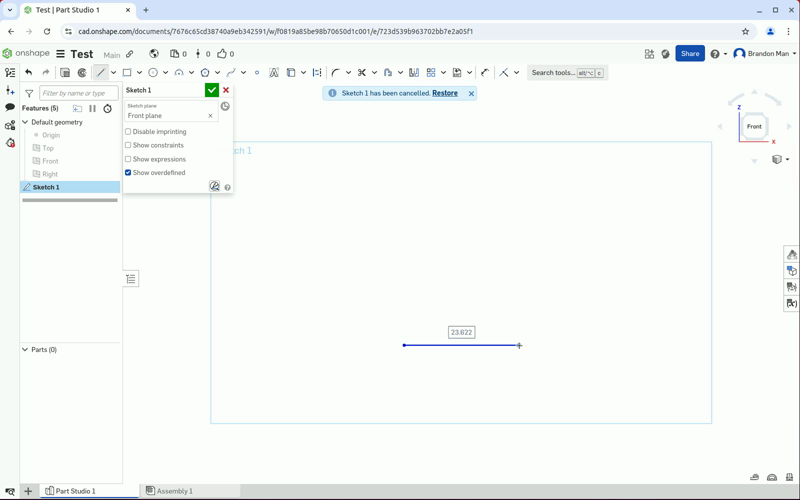
mouse_move(549, 345)
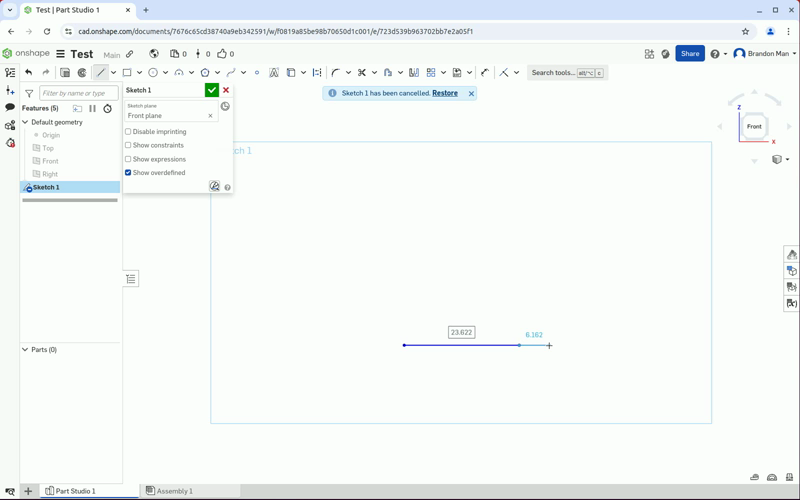
mouse_move(519, 300)
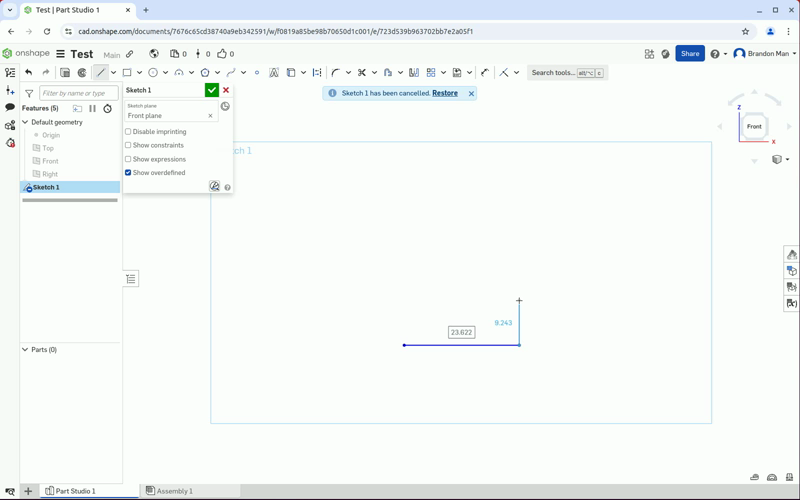
click(519, 300)
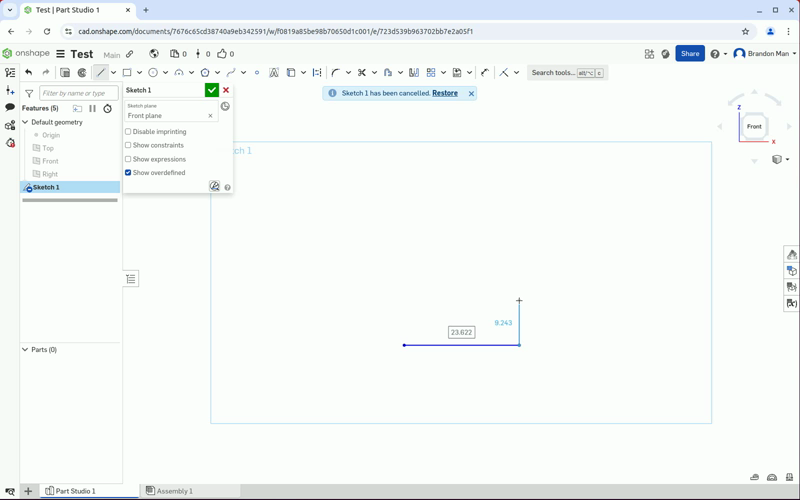
key_up(shift)
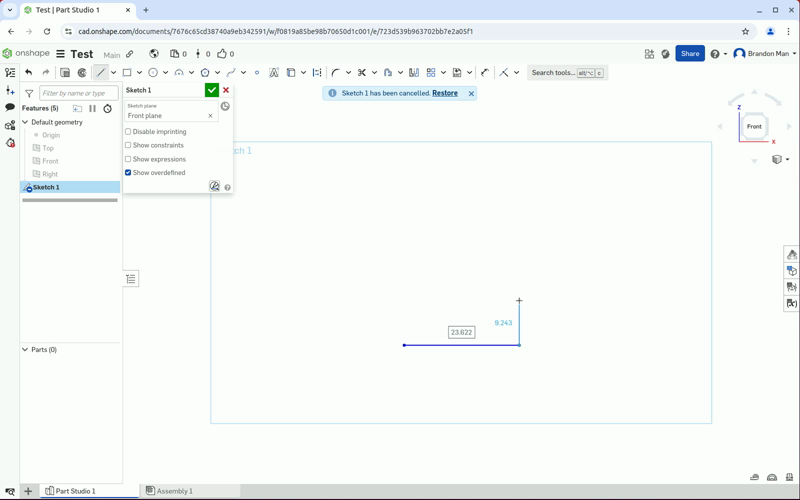
key_down(shift)
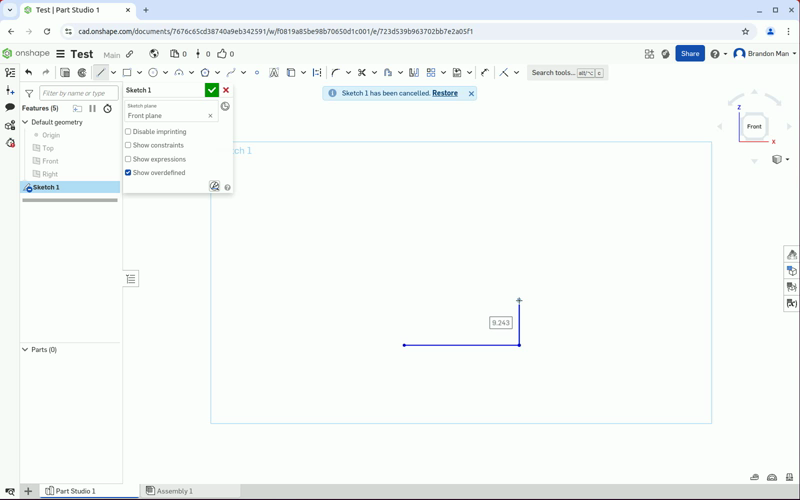
mouse_move(404, 300)
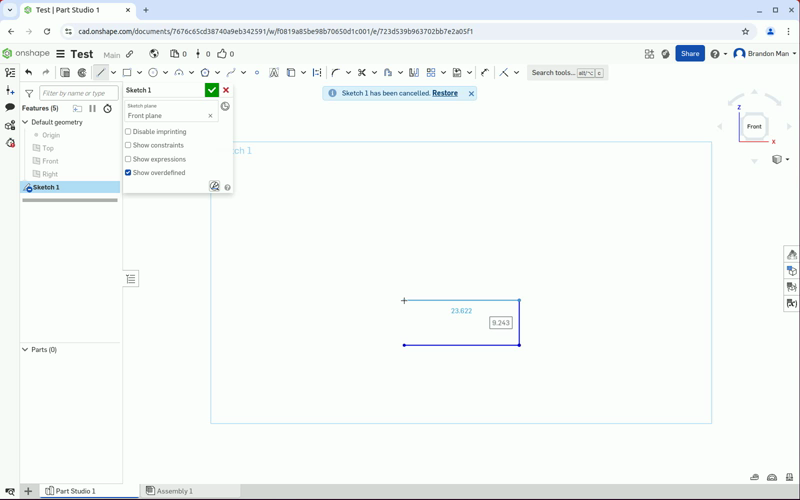
click(404, 300)
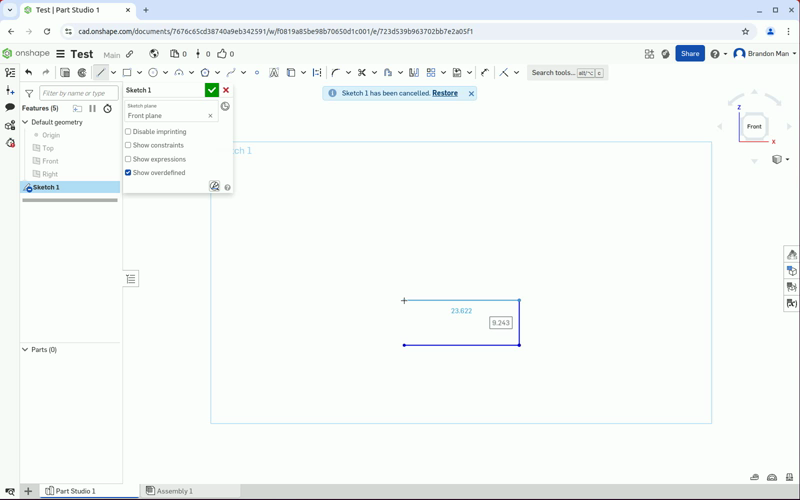
key_up(shift)
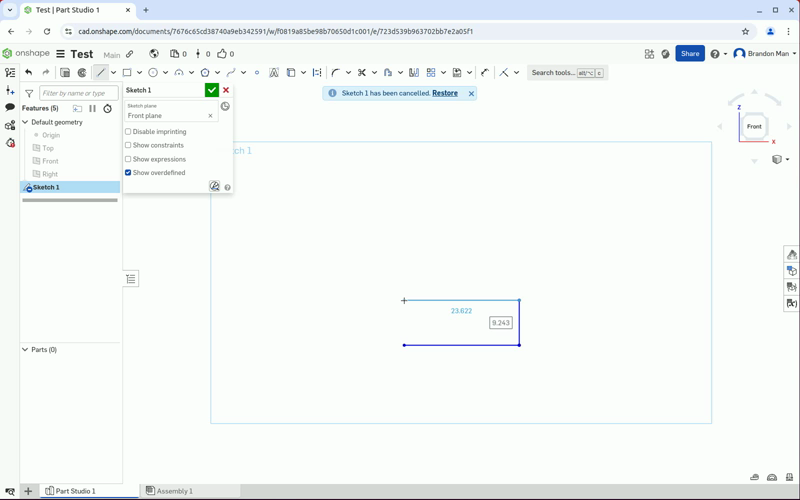
mouse_move(434, 300)
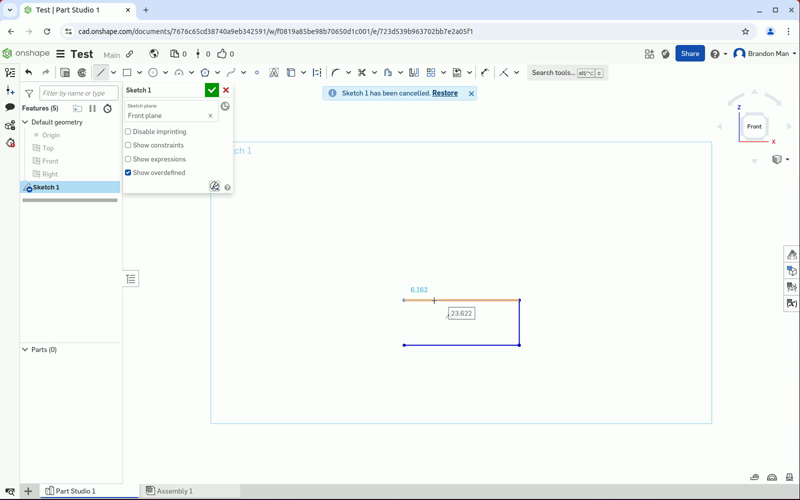
key_down(shift)
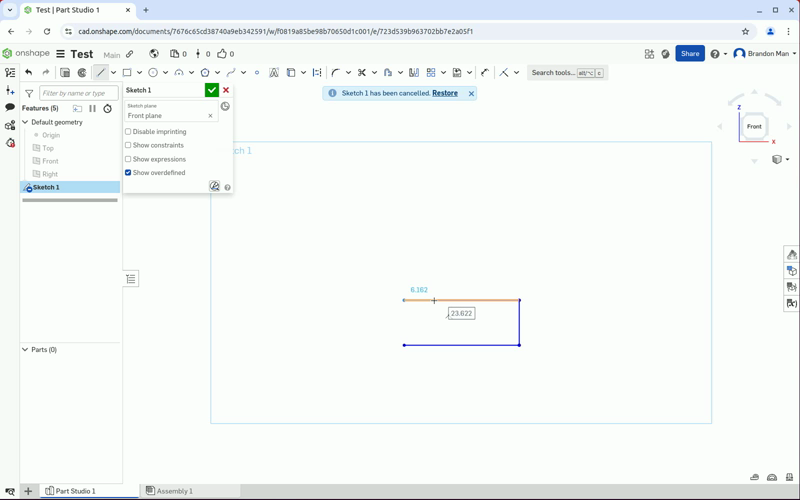
mouse_move(404, 345)
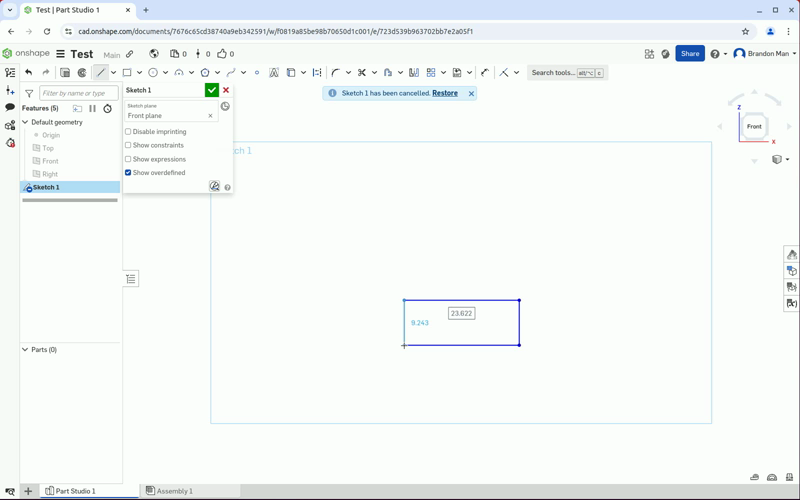
key_up(shift)
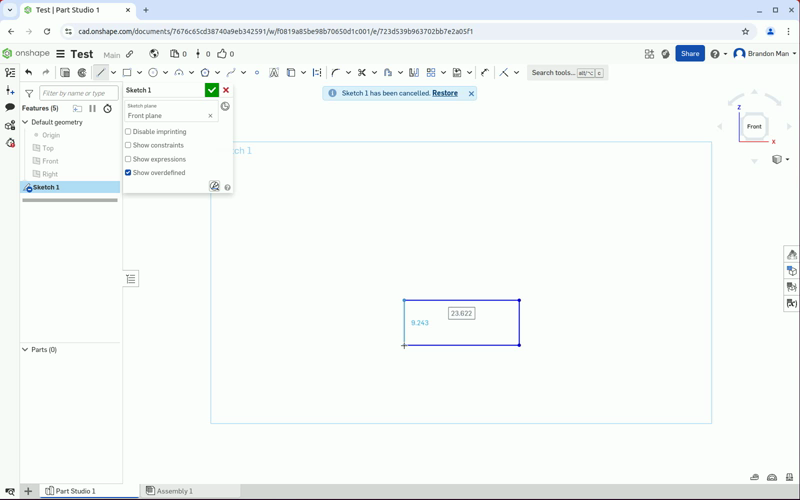
click(404, 345)
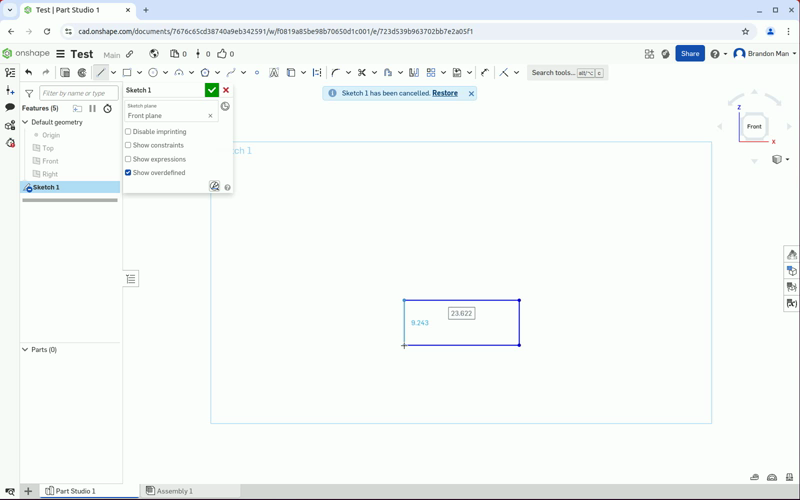
key(esc)
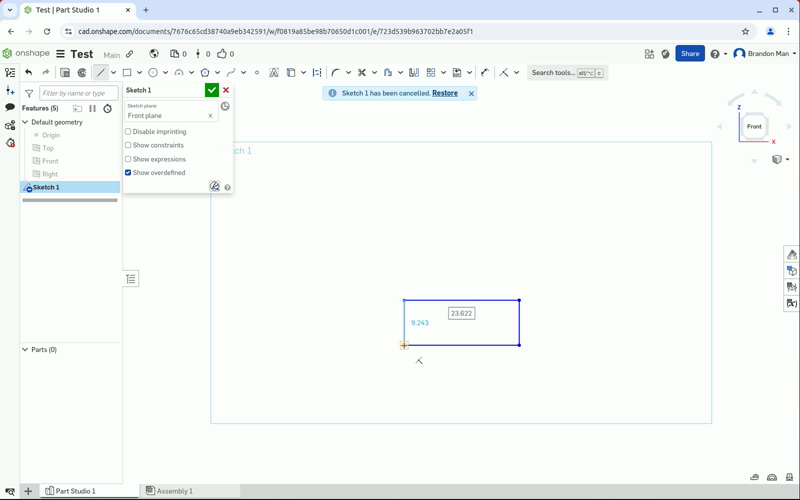
mouse_move(424, 329)
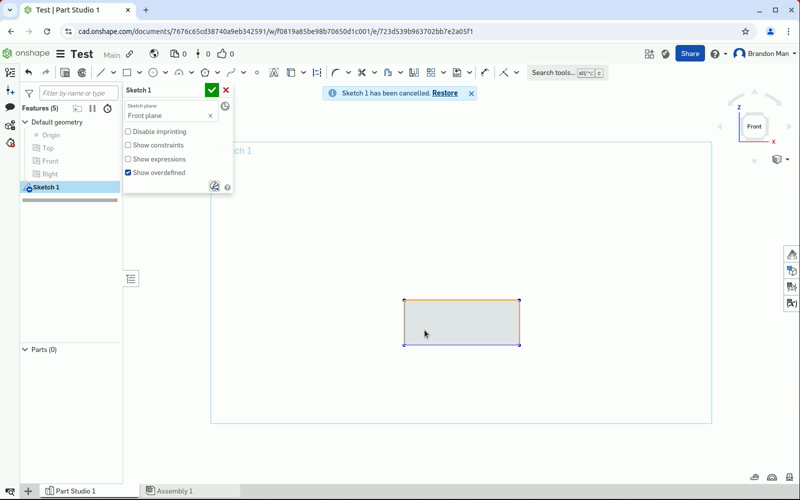
click(424, 329)
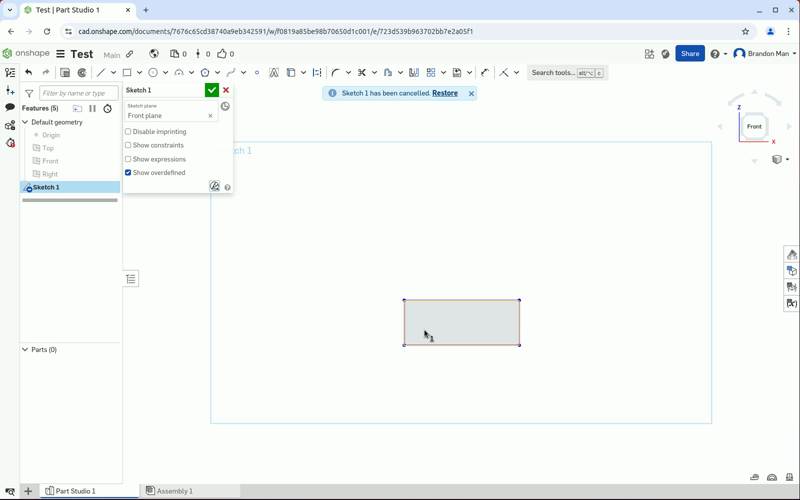
mouse_move(73, 352)
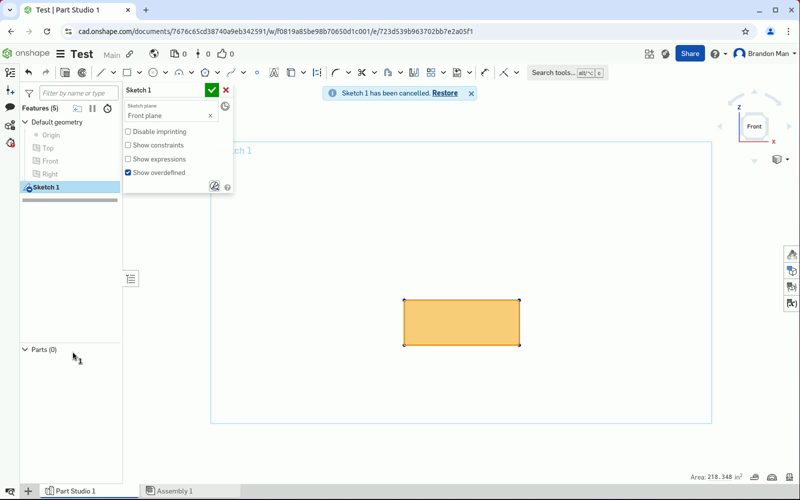
key(shift+y)
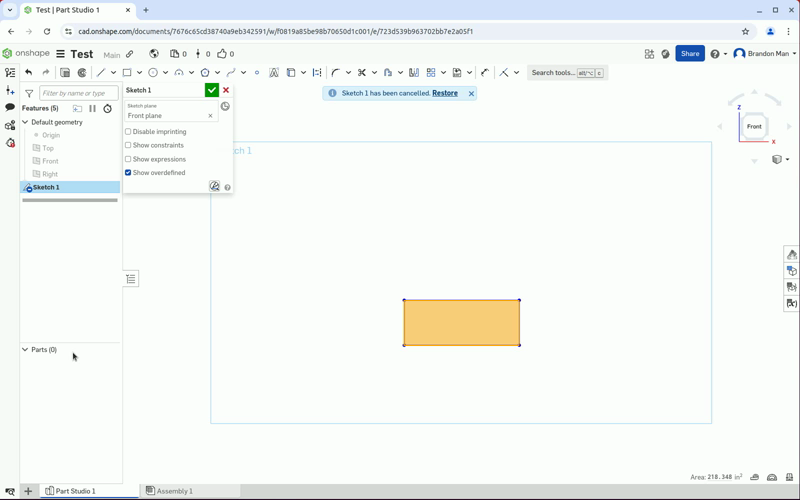
key(shift+e)
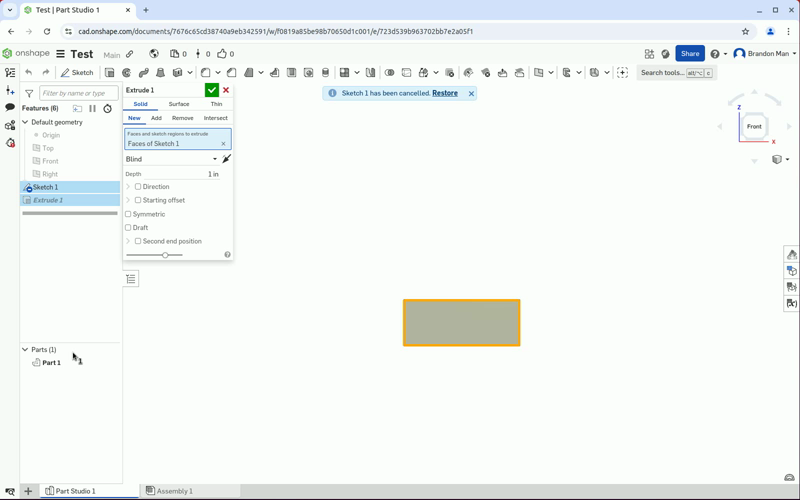
mouse_move(143, 106)
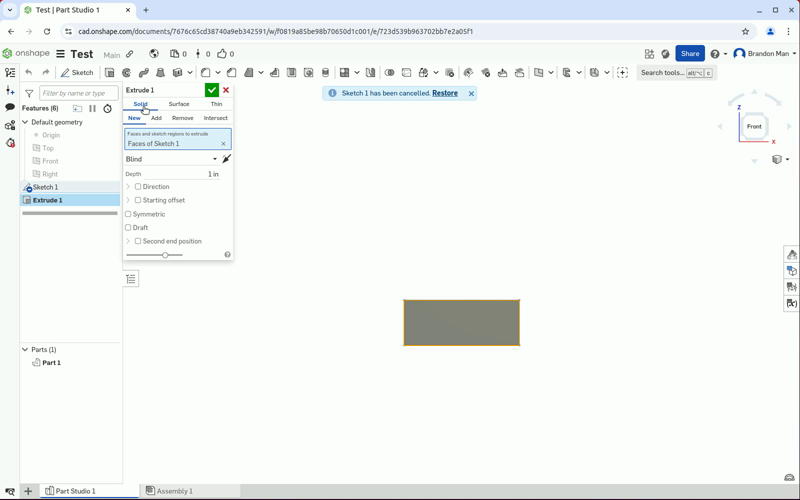
click(143, 106)
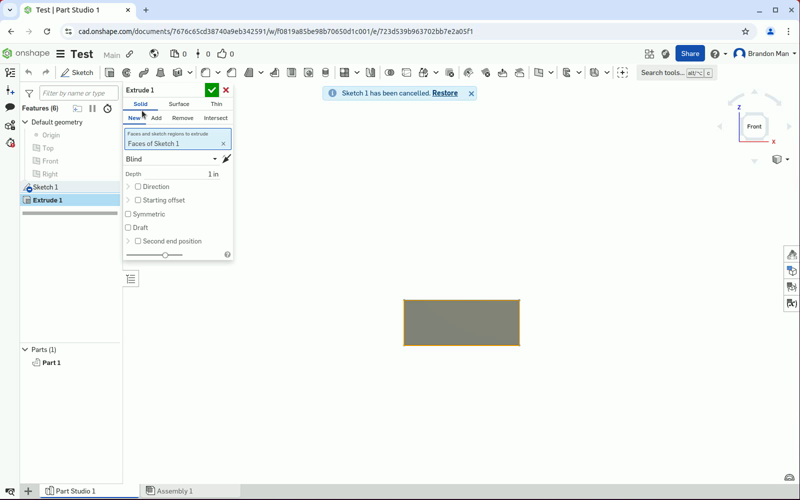
mouse_move(137, 120)
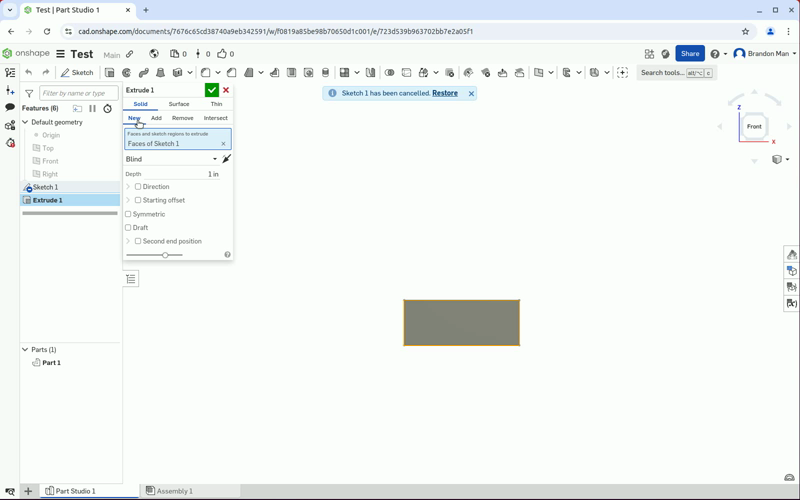
click(137, 120)
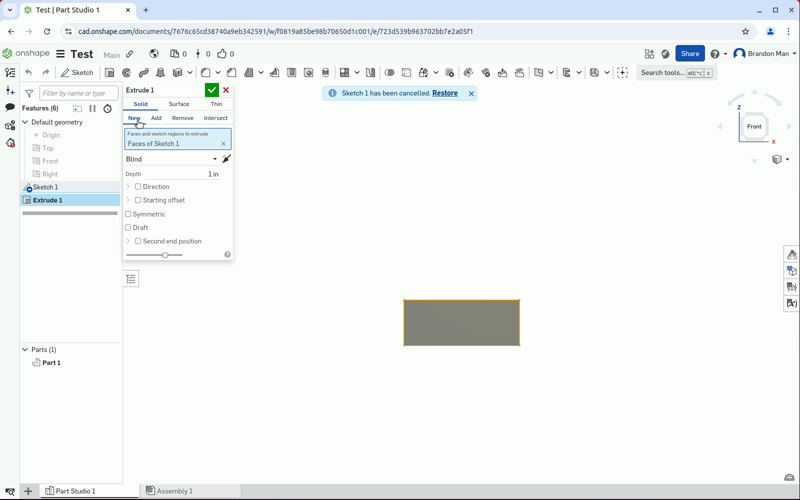
key(tab, 4)
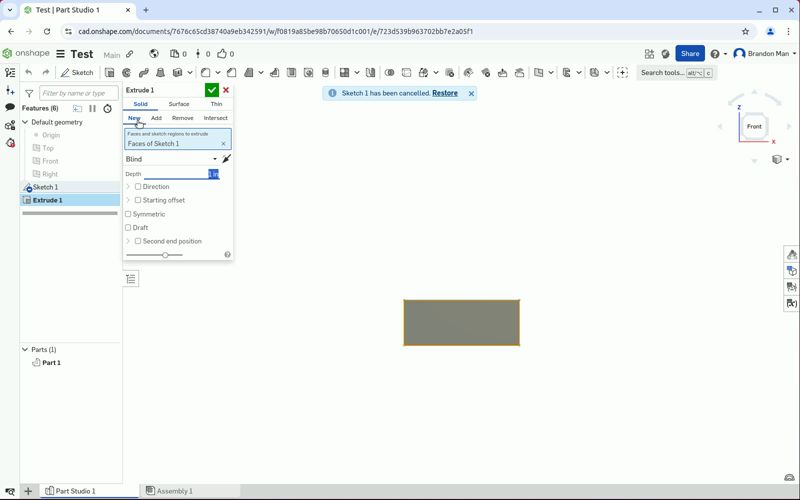
text(1.685)
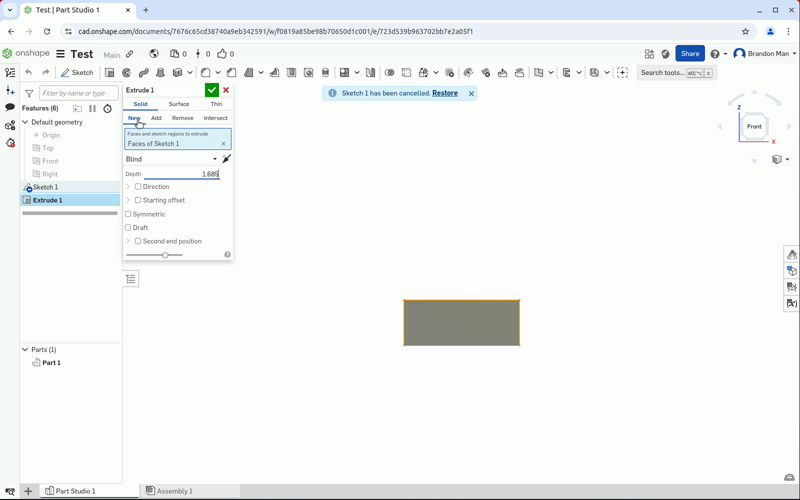
key(enter)
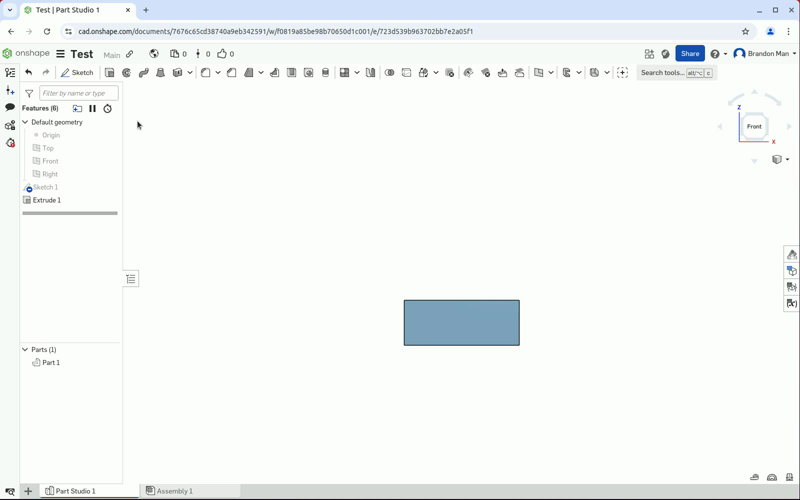
key(shift+h)
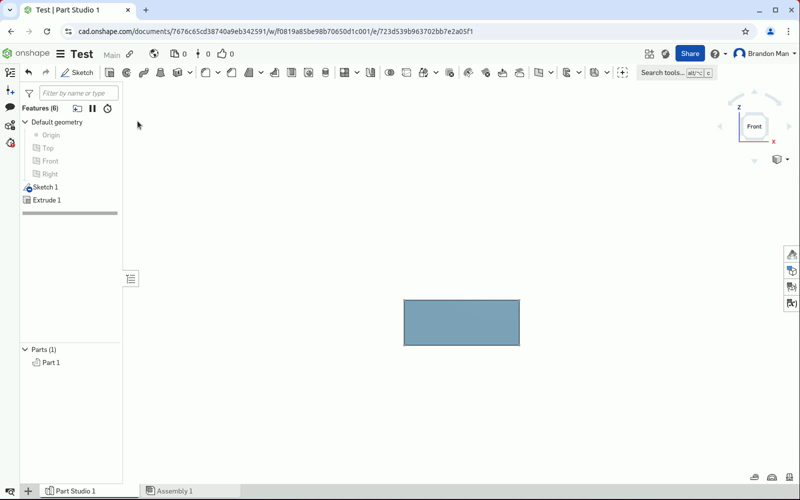
key(shift+h)
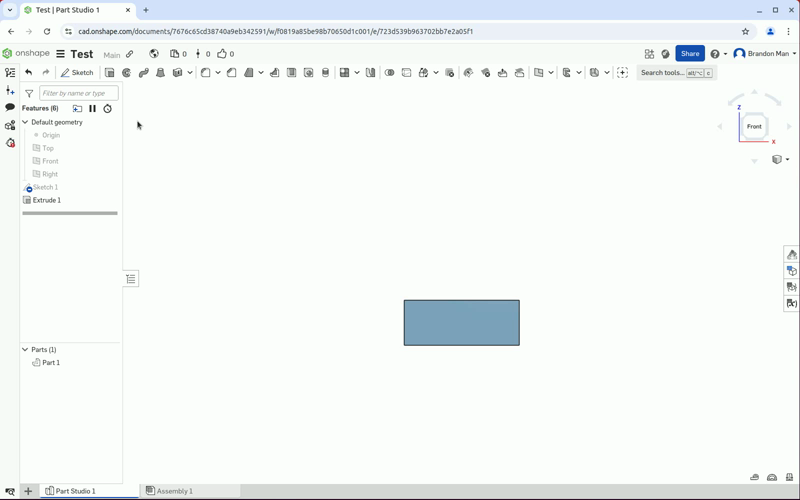
mouse_move(73, 189)
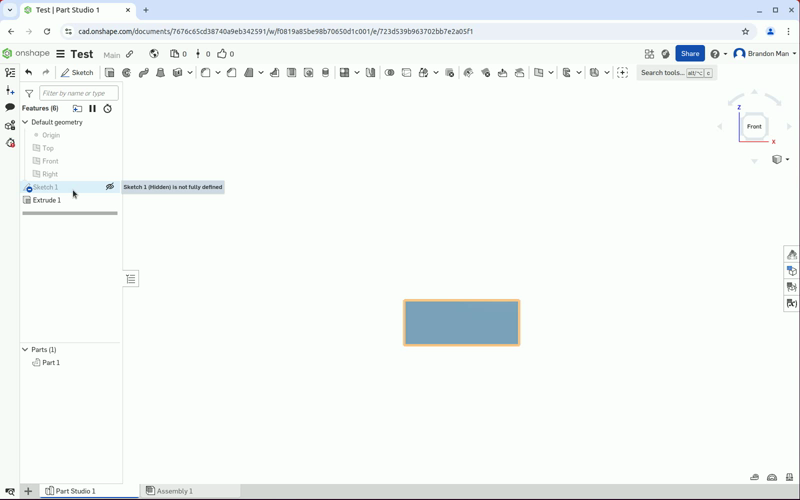
click(73, 189)
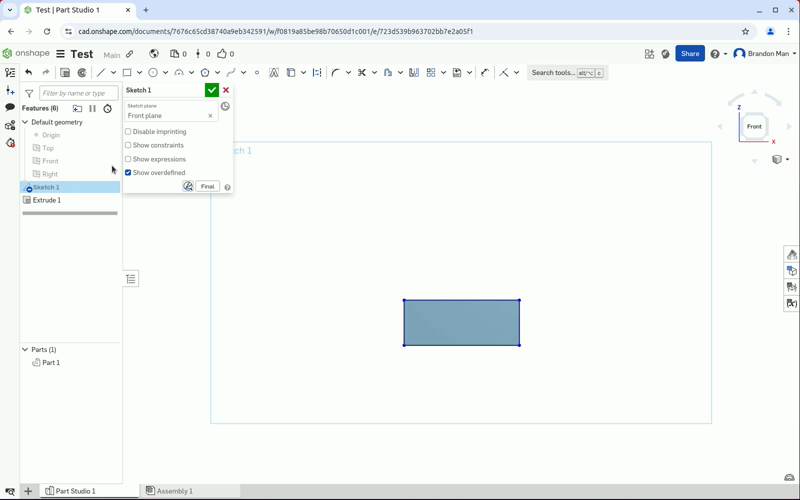
mouse_move(229, 92)
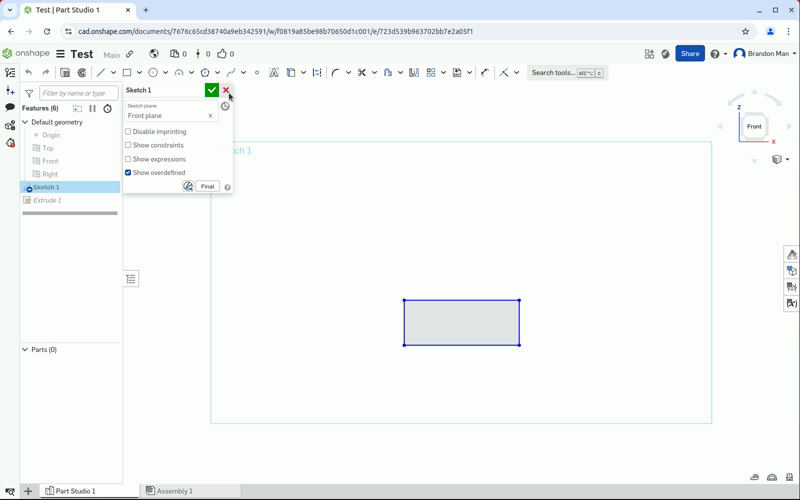
click(229, 92)
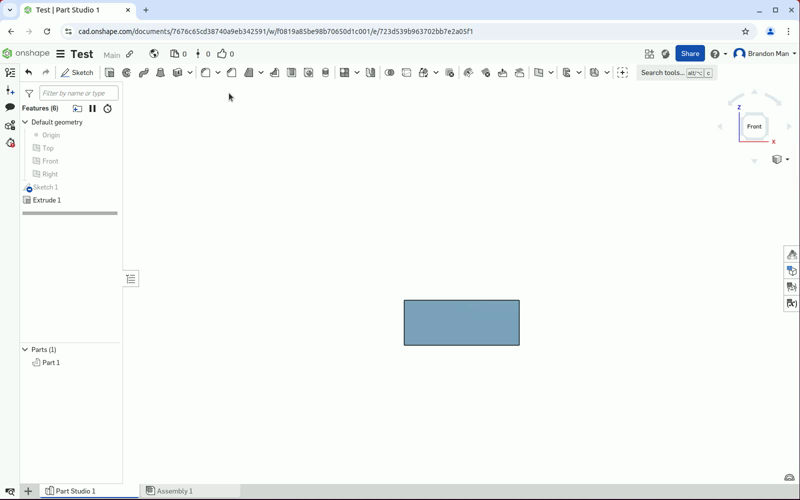
mouse_move(73, 352)
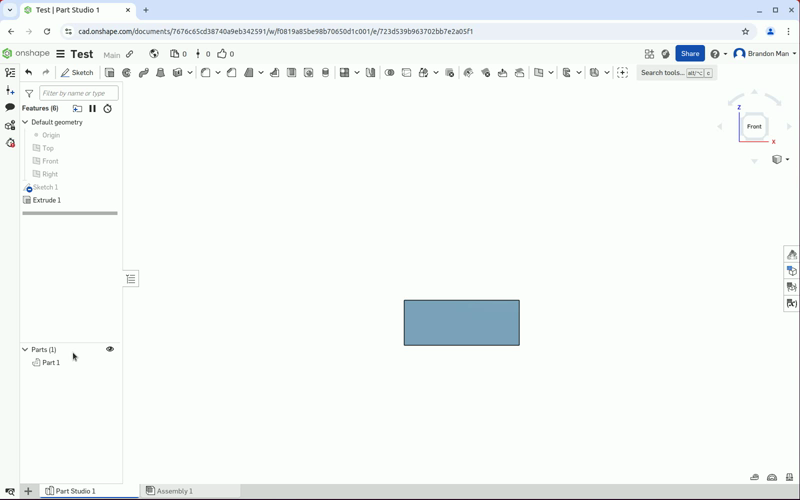
key(y)
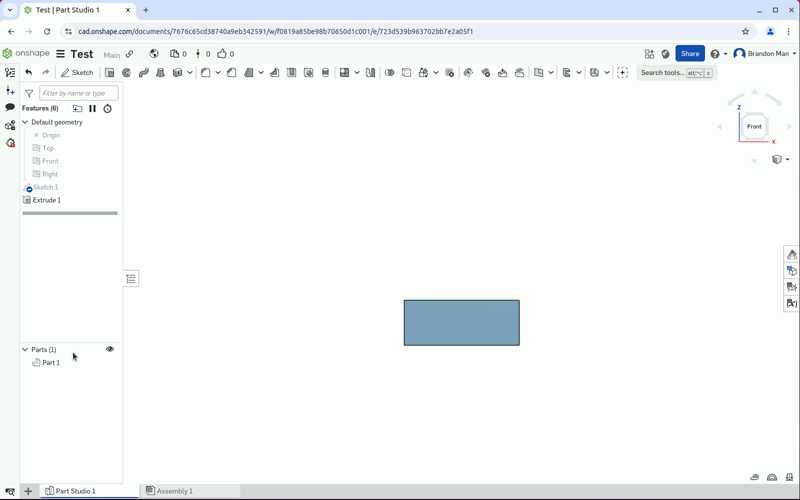
key(shift+p)
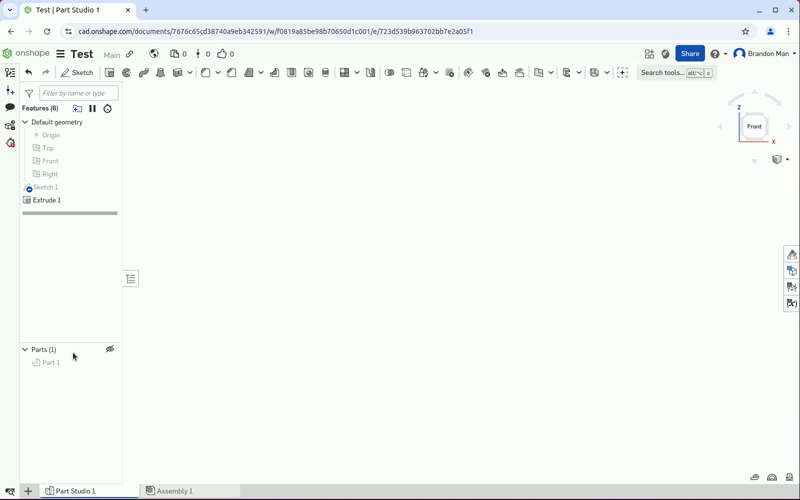
key(space)
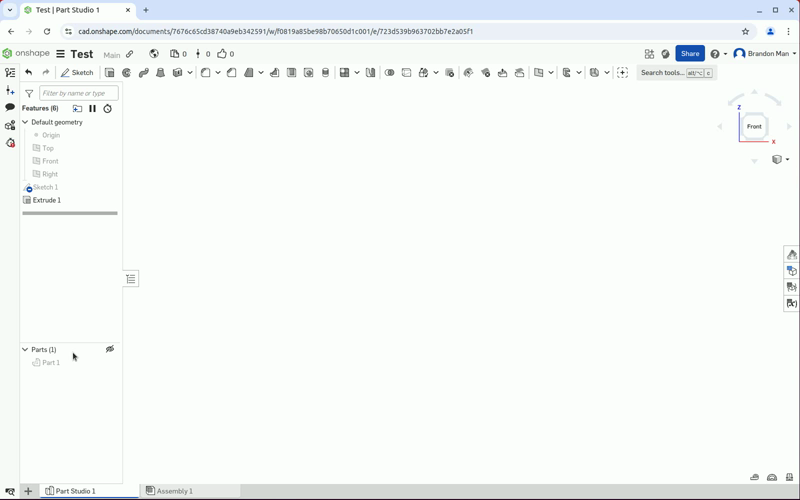
key_down(shift)
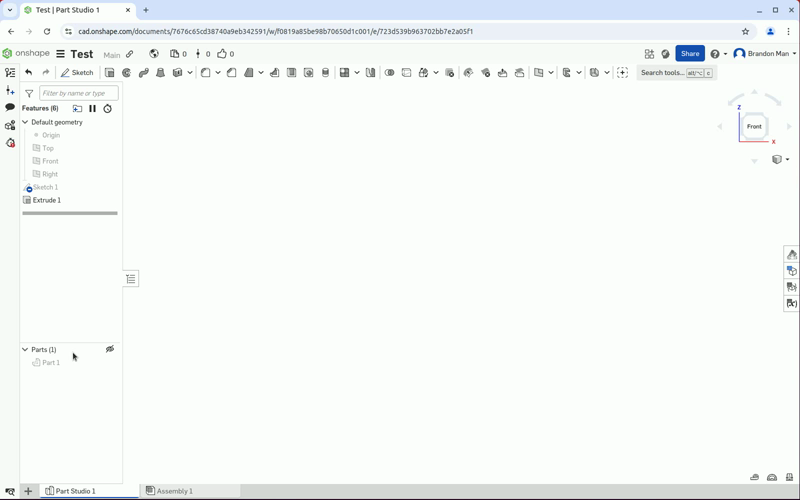
key(down)
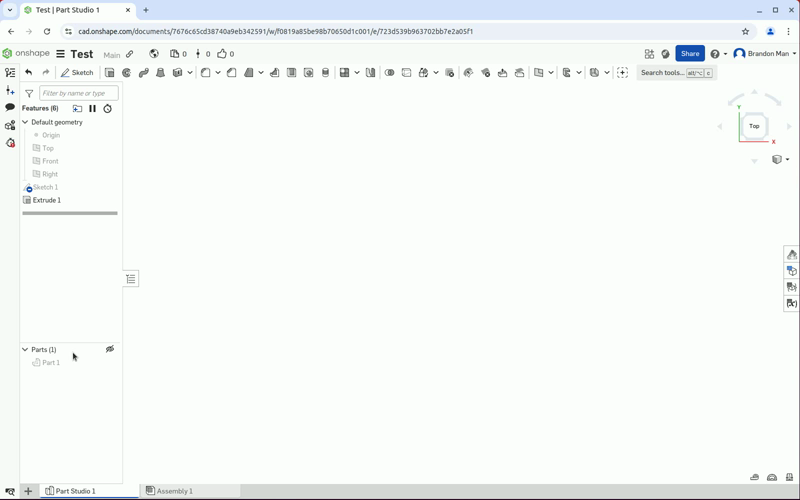
key_up(shift)
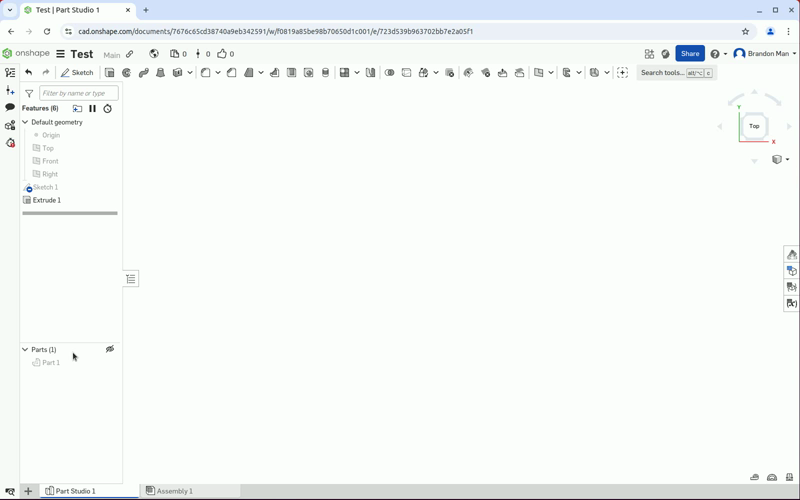
mouse_move(73, 352)
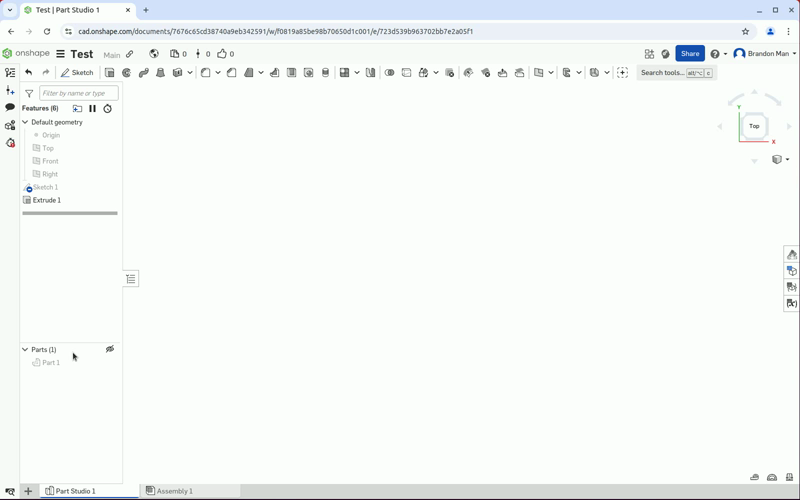
key(shift+y)
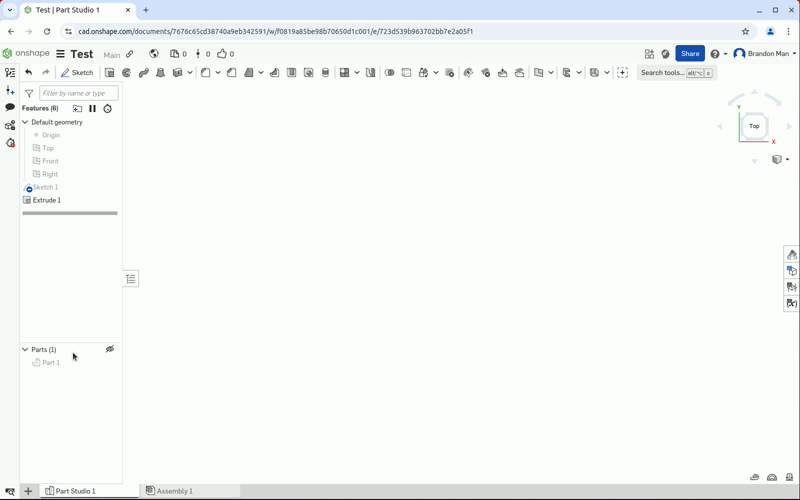
key(shift+s)
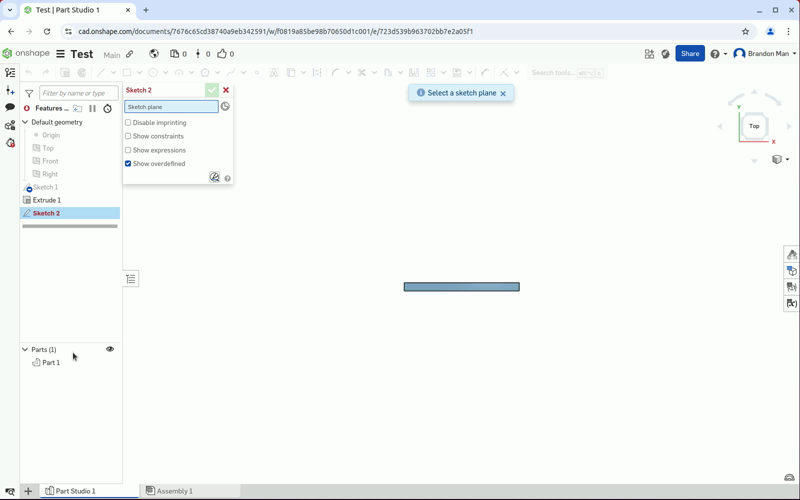
mouse_move(73, 150)
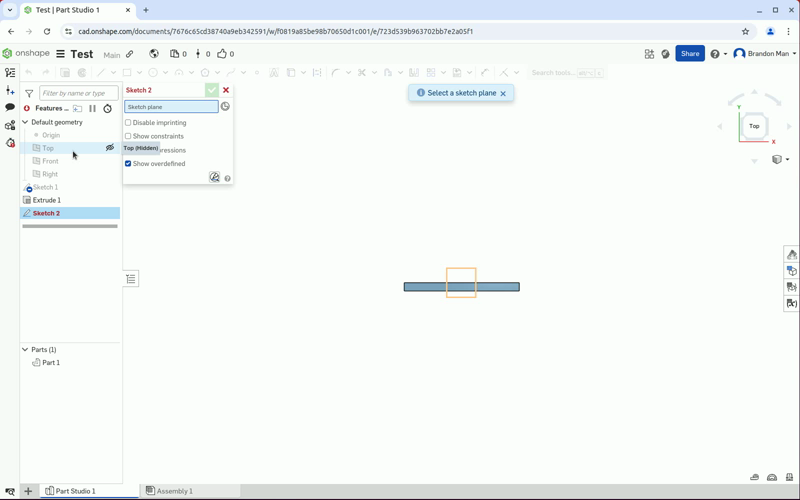
click(73, 150)
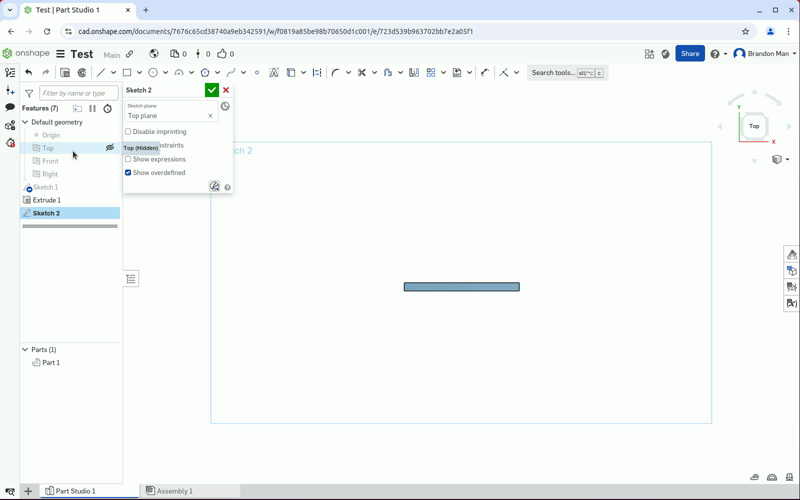
mouse_move(73, 352)
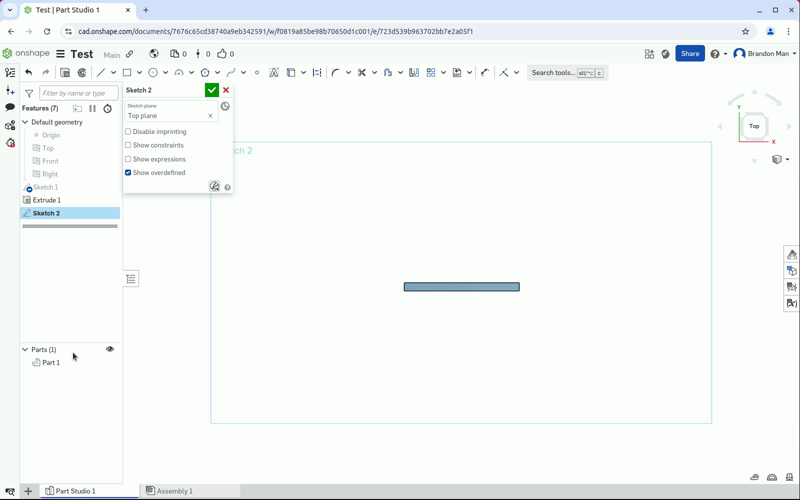
key(y)
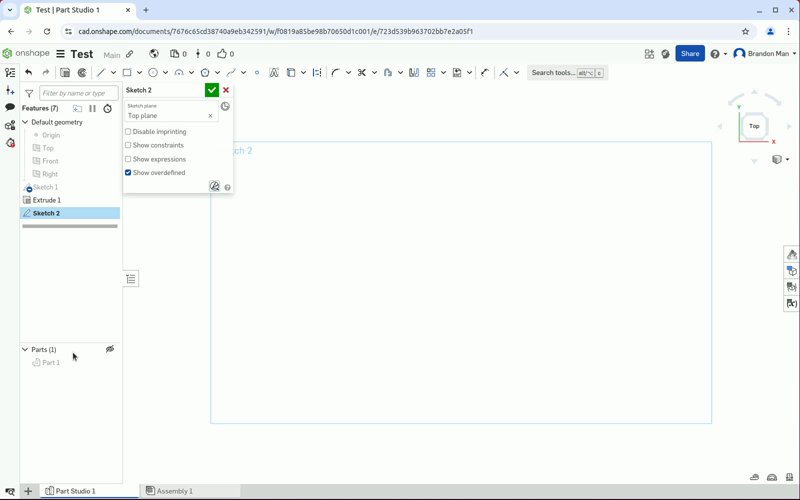
key(l)
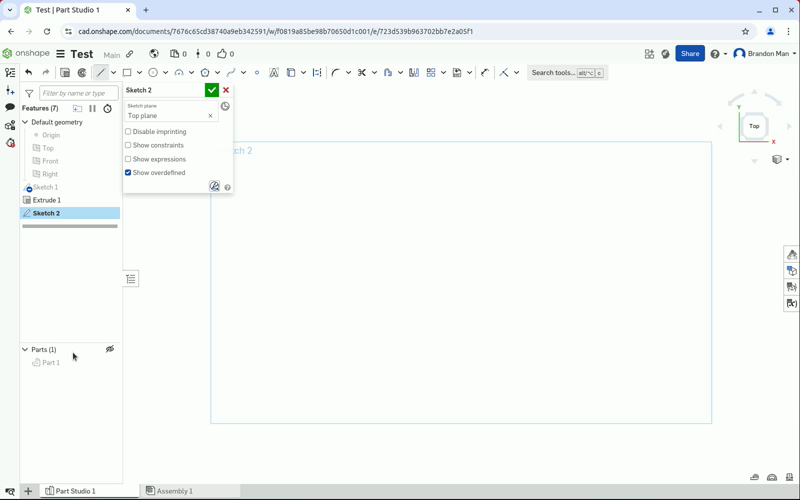
key_down(shift)
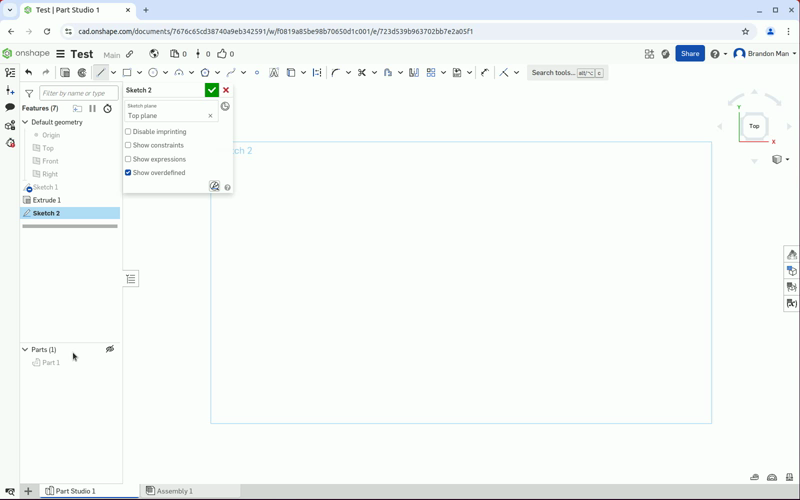
mouse_move(348, 211)
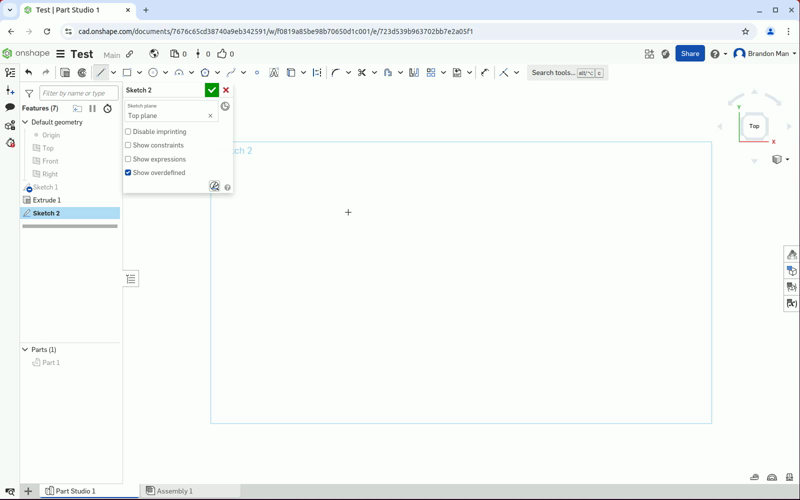
click(348, 211)
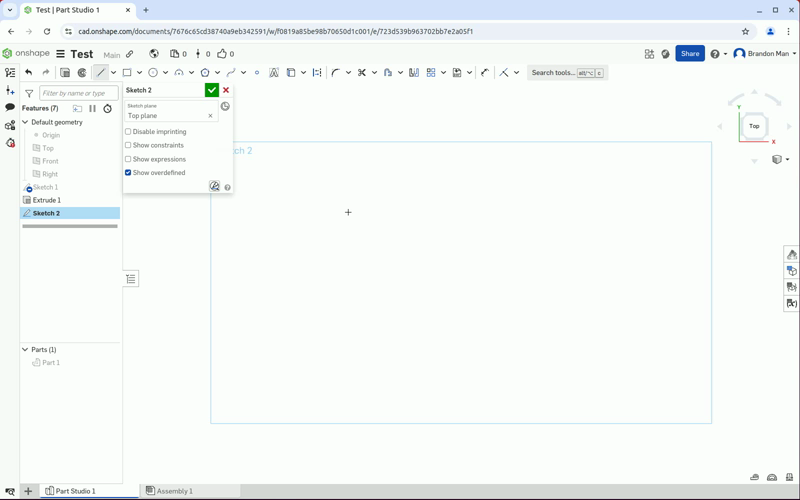
key_up(shift)
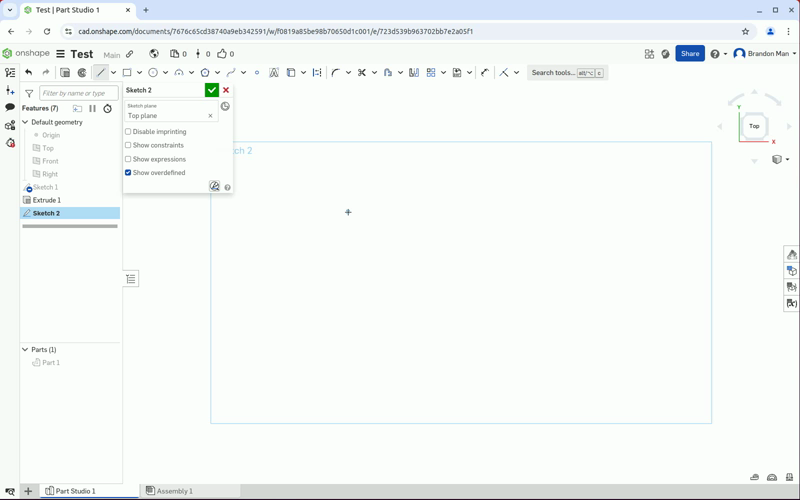
key_down(shift)
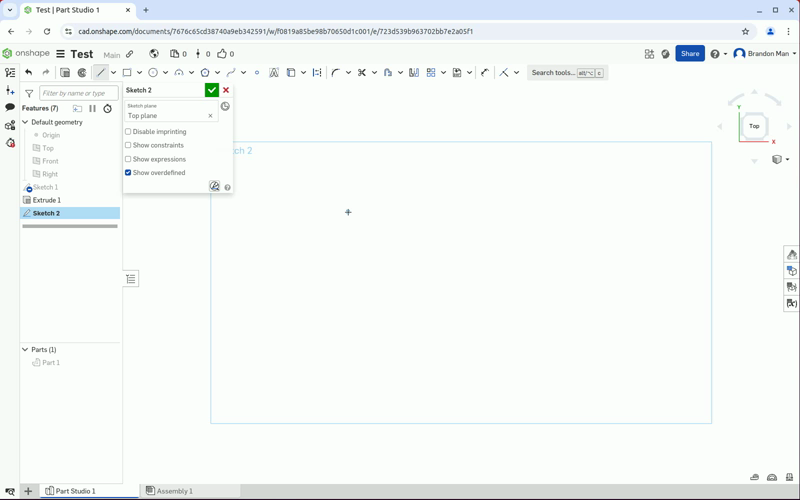
mouse_move(424, 211)
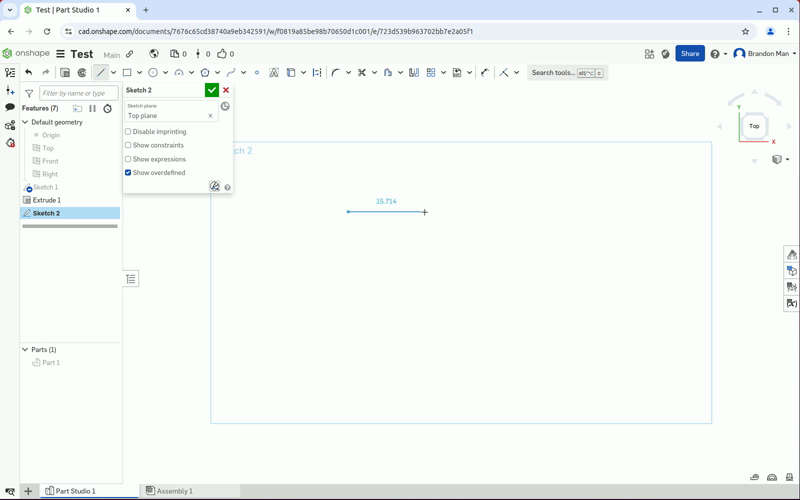
click(424, 211)
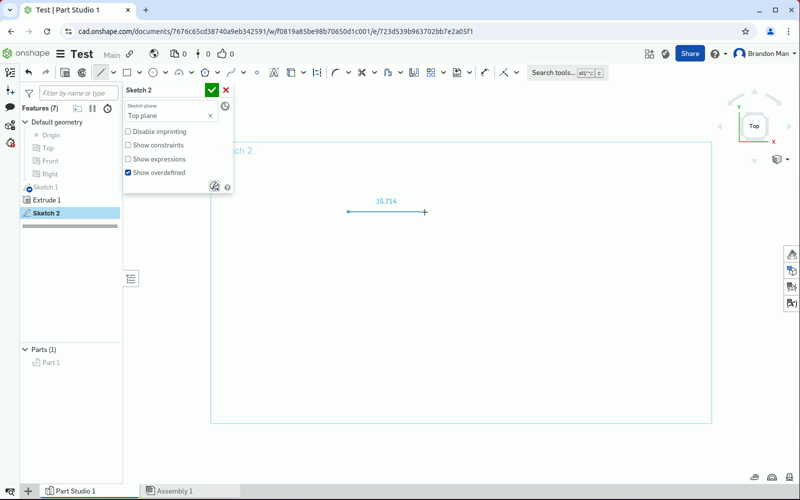
key_up(shift)
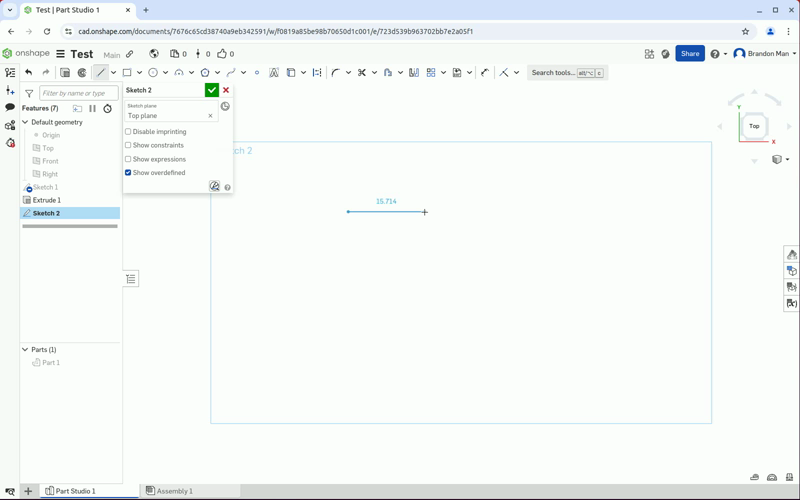
key_down(shift)
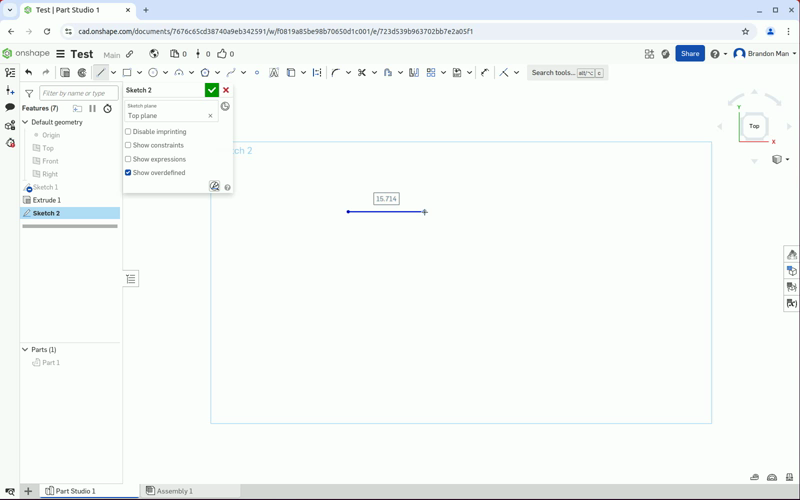
mouse_move(454, 211)
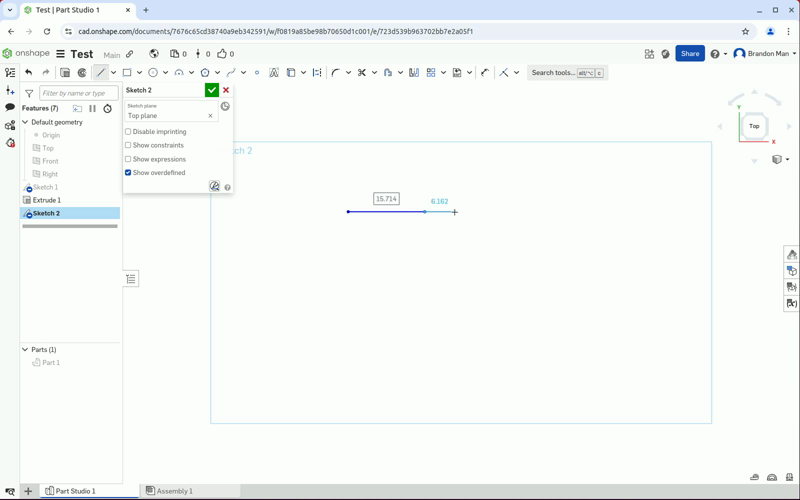
mouse_move(424, 192)
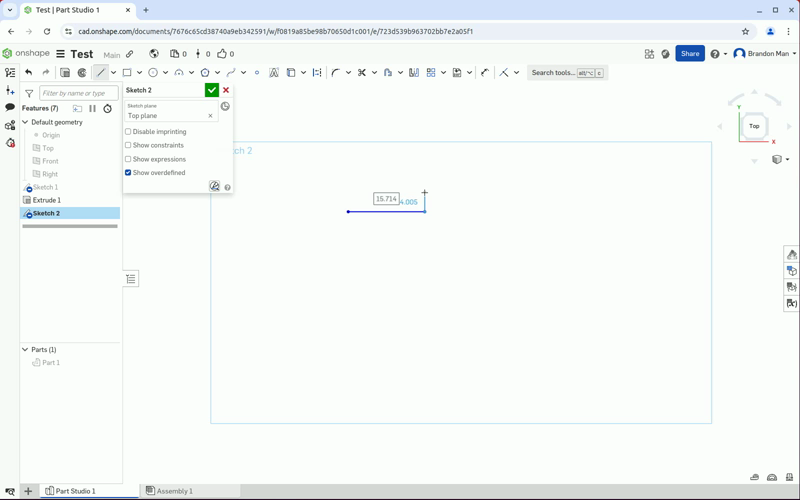
click(424, 192)
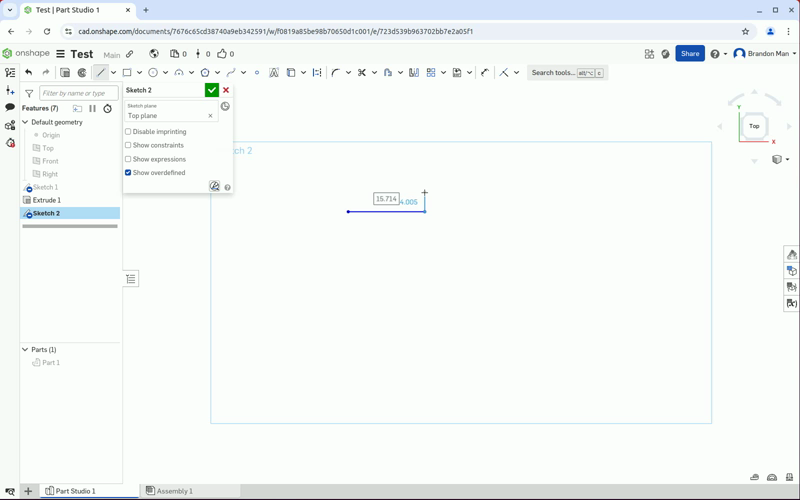
key_up(shift)
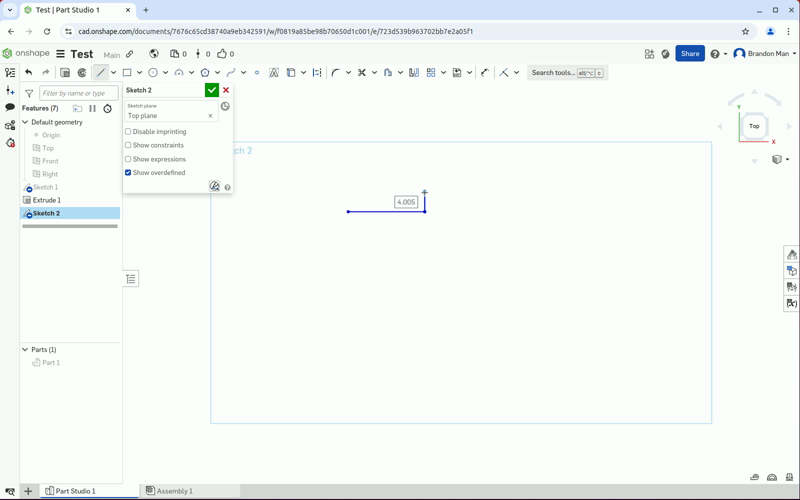
key_down(shift)
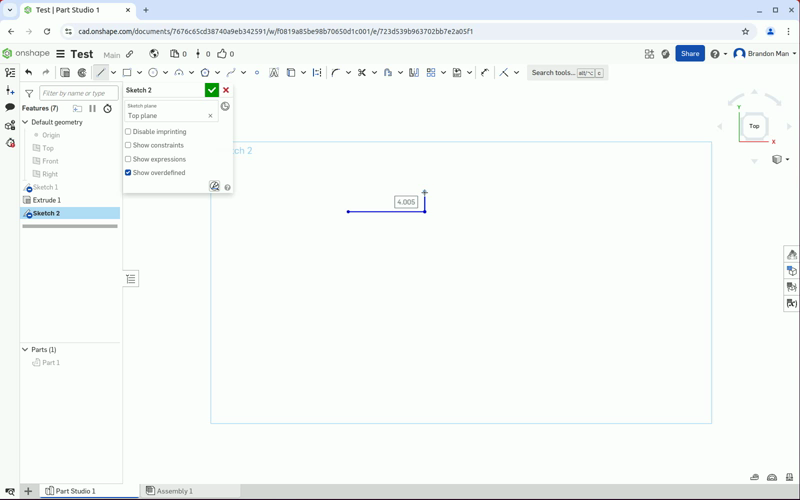
mouse_move(348, 192)
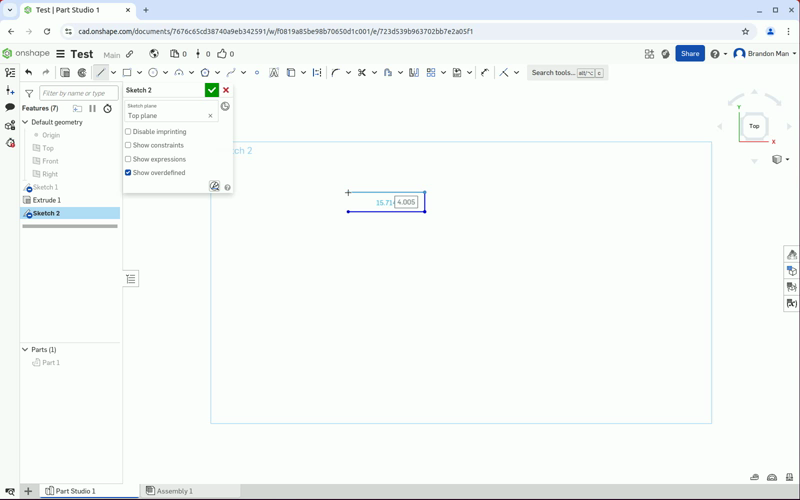
click(348, 192)
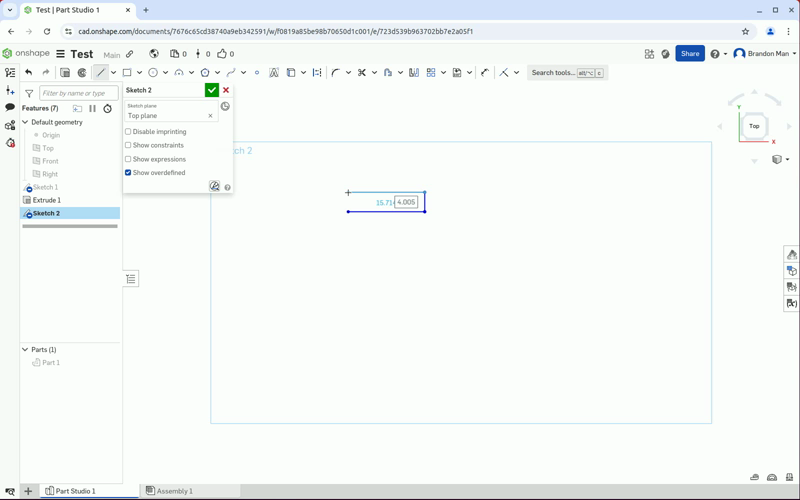
key_up(shift)
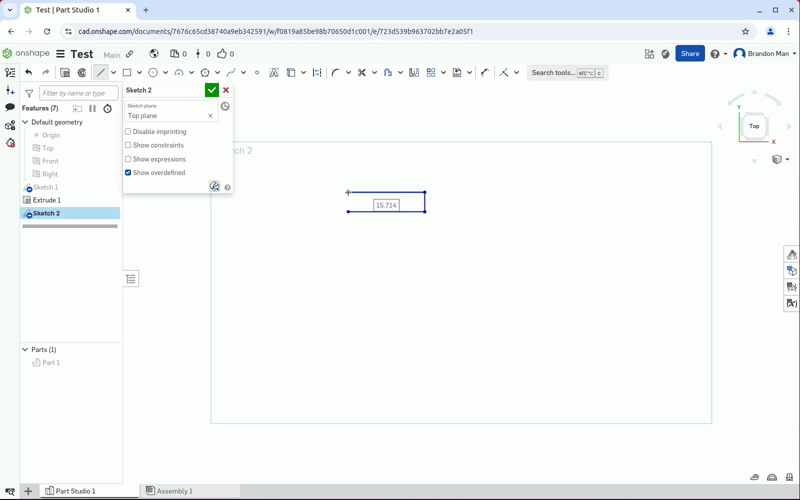
mouse_move(378, 192)
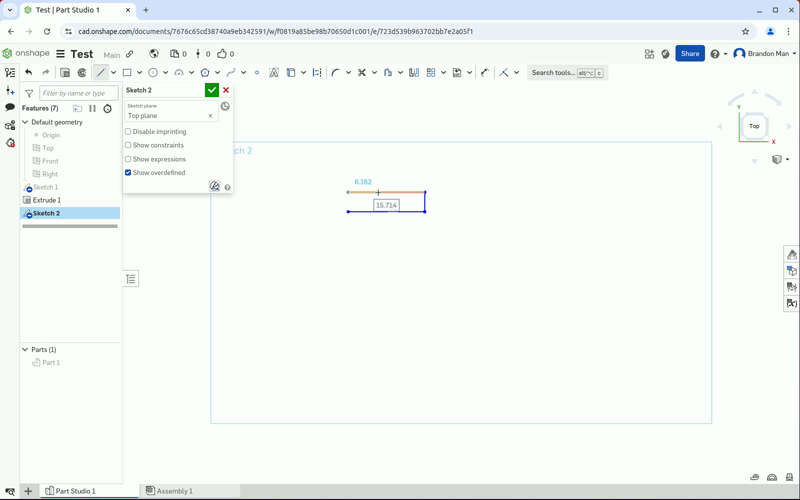
key_down(shift)
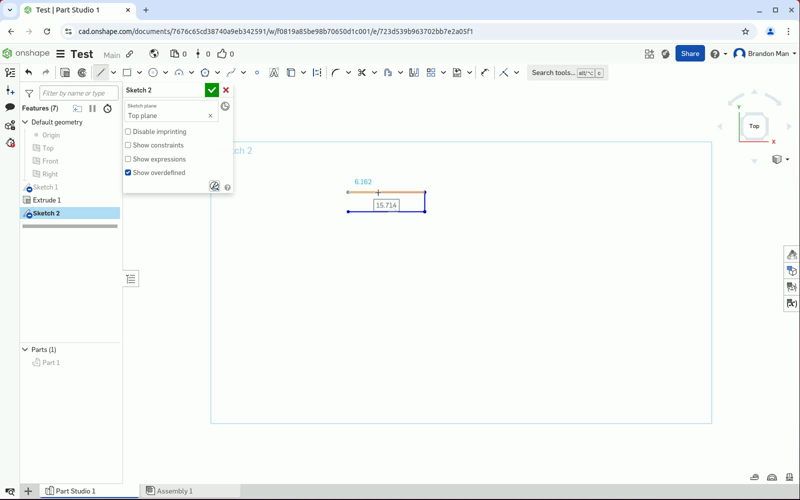
mouse_move(348, 211)
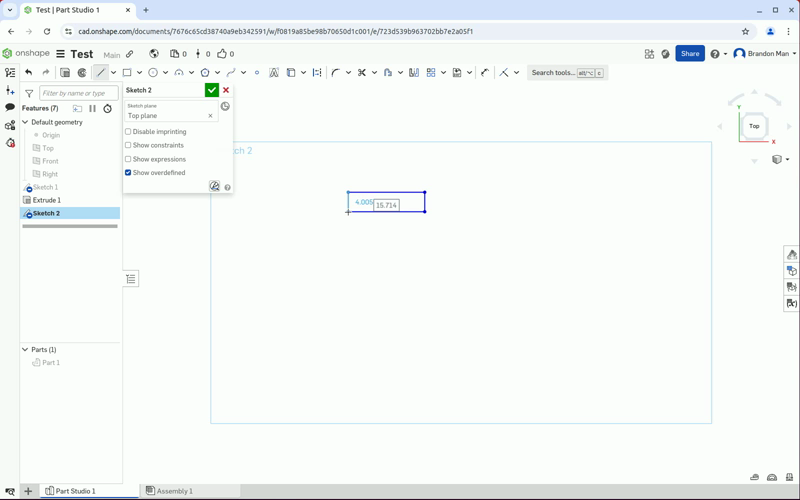
key_up(shift)
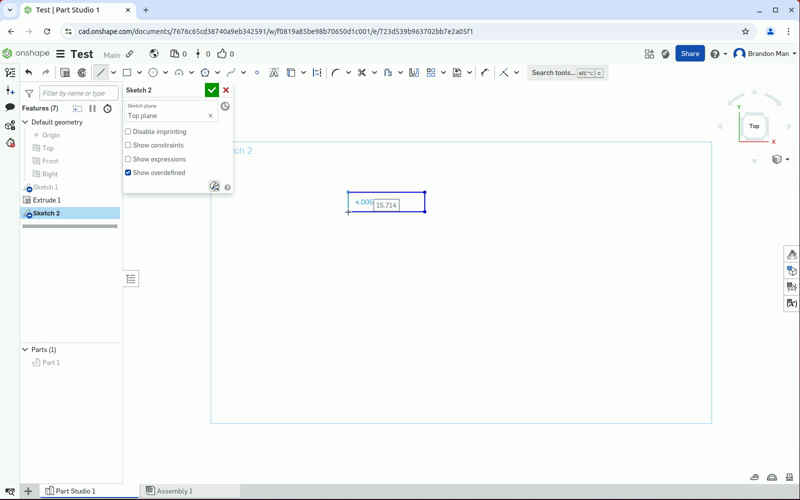
click(348, 211)
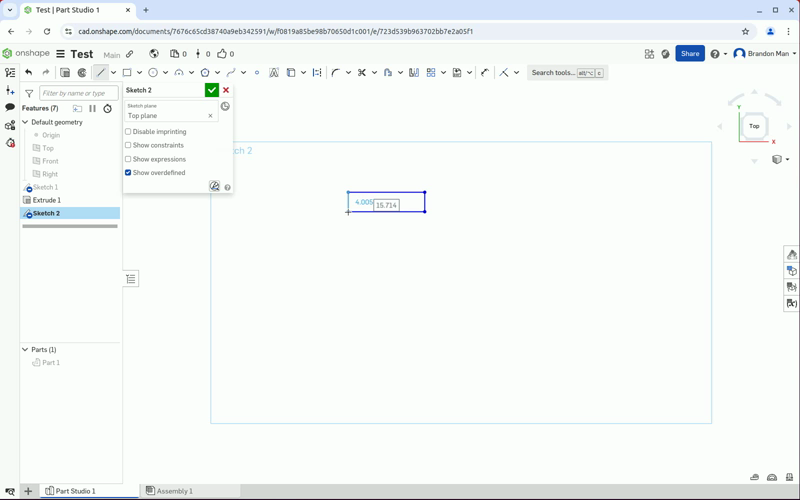
key(esc)
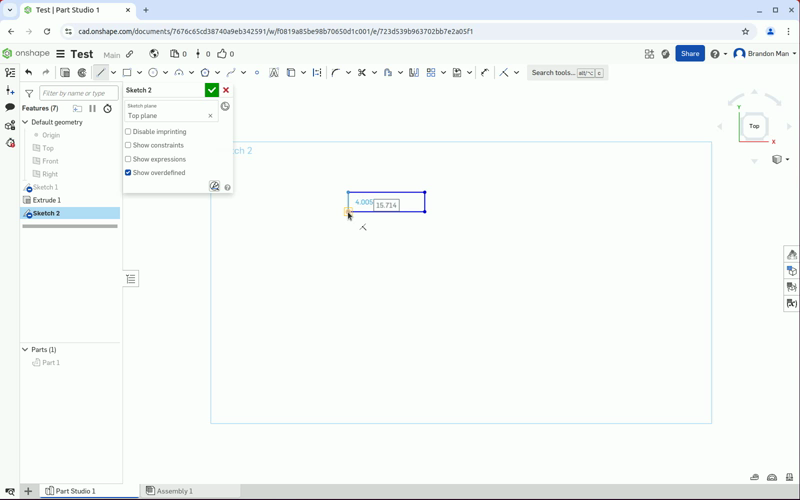
mouse_move(407, 195)
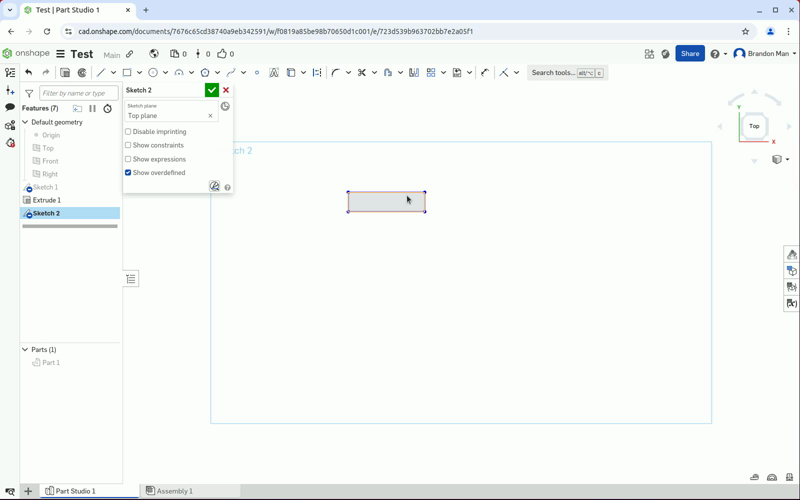
scroll(6)
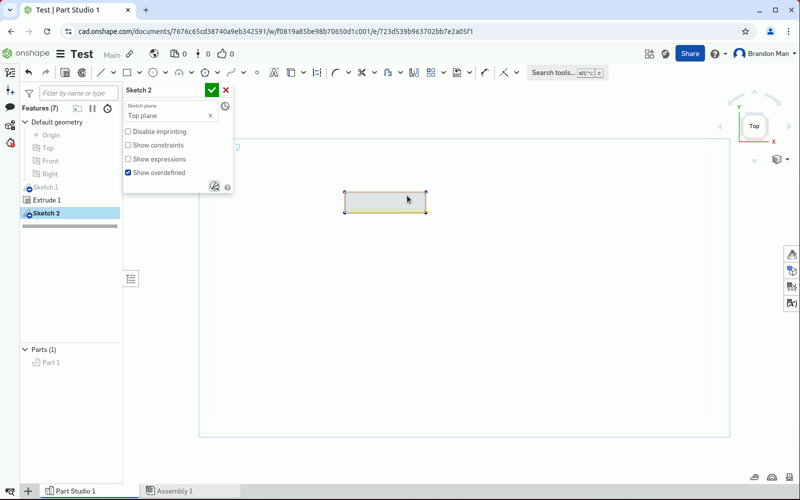
scroll(6)
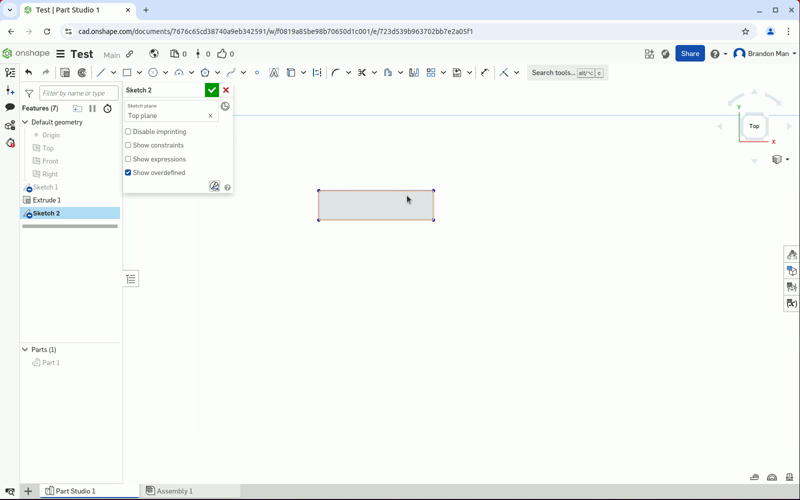
scroll(6)
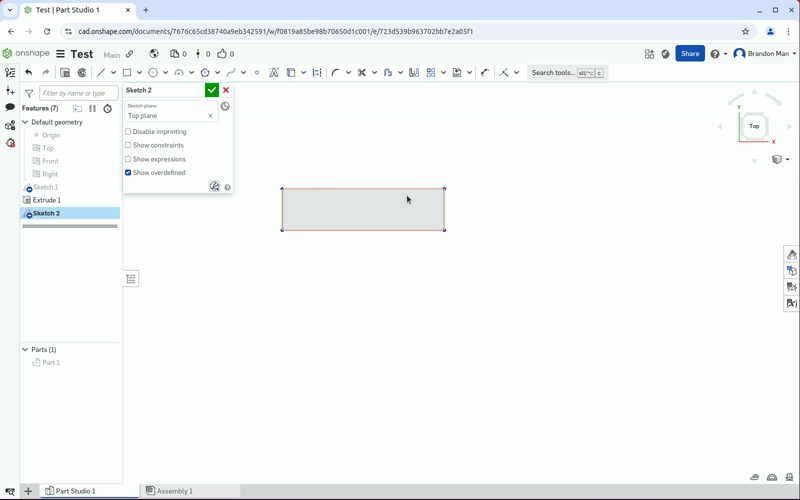
scroll(6)
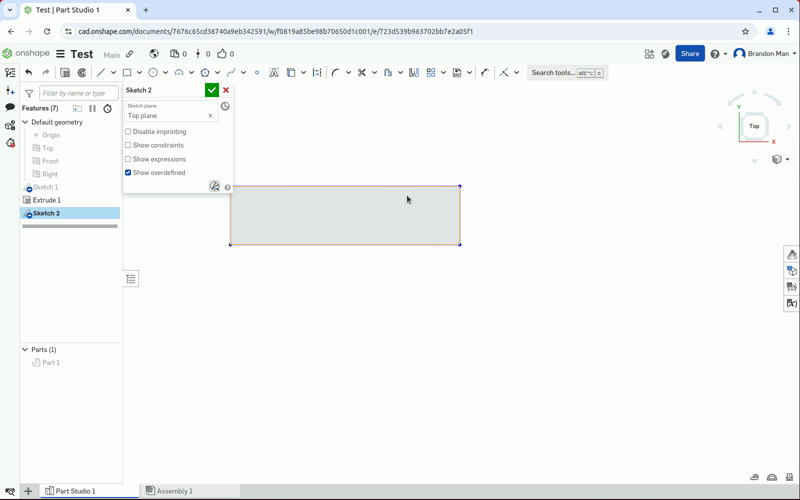
scroll(6)
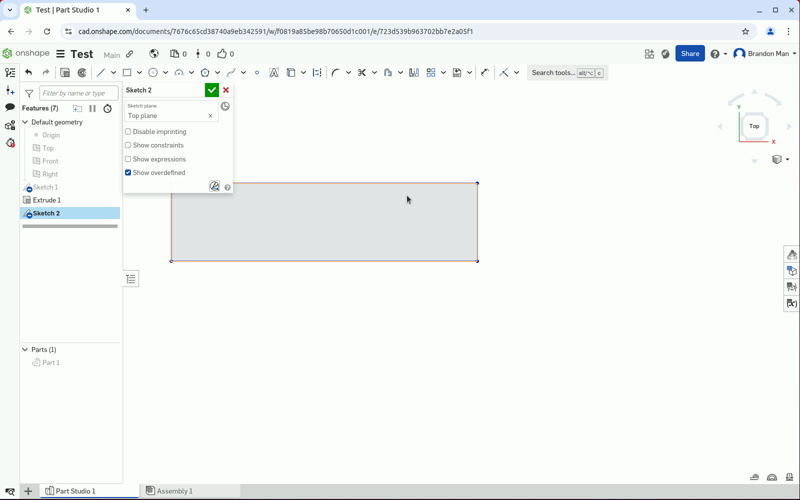
scroll(6)
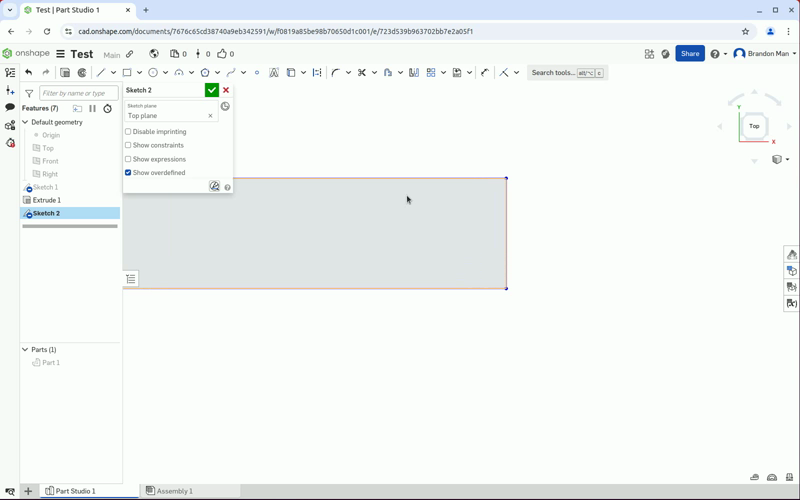
scroll(6)
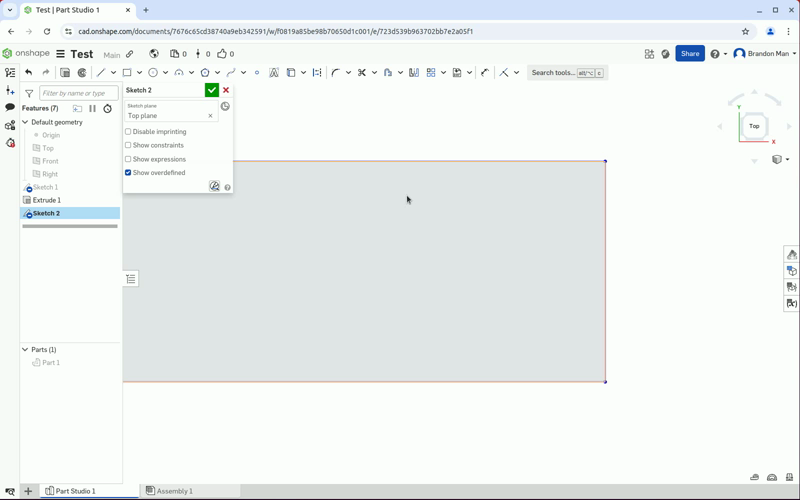
click(407, 195)
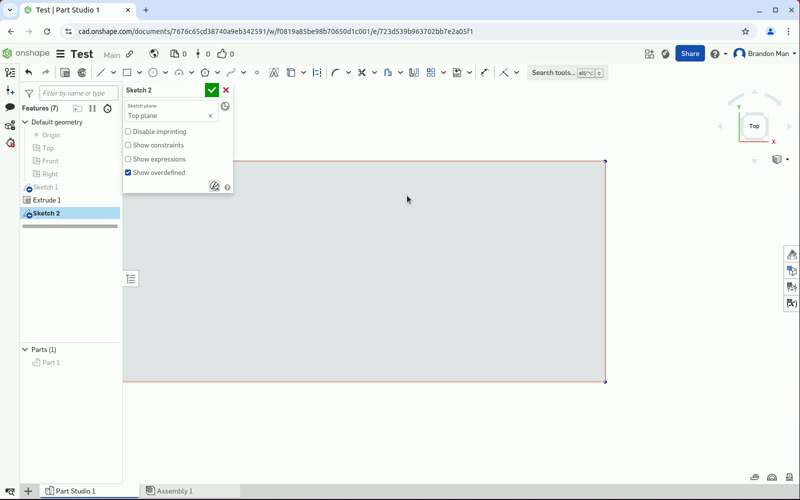
scroll(-6)
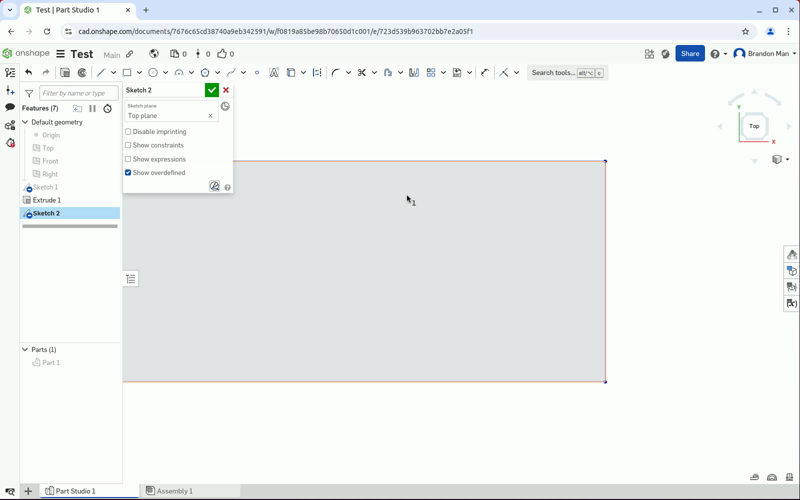
scroll(-6)
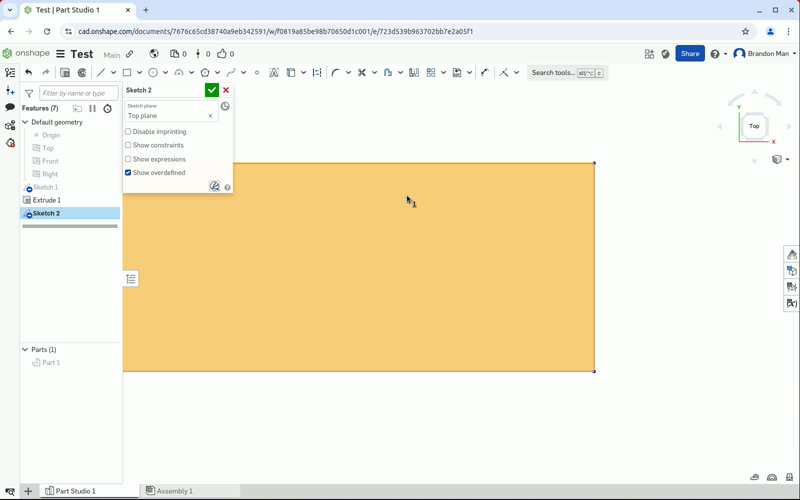
scroll(-6)
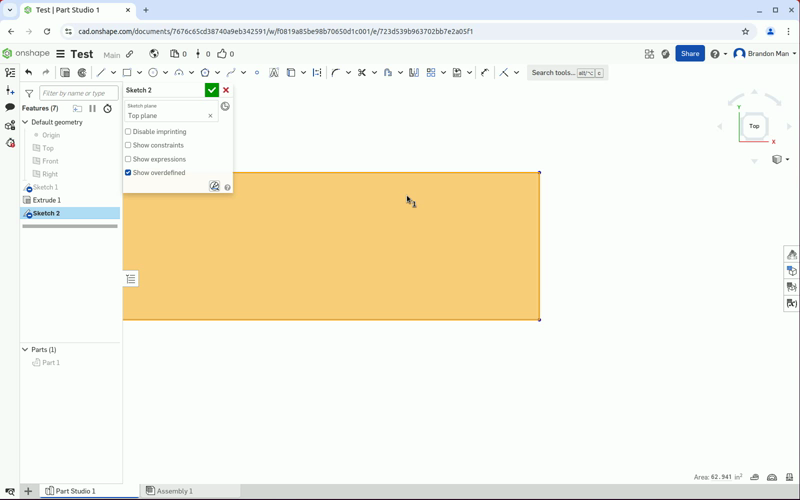
scroll(-6)
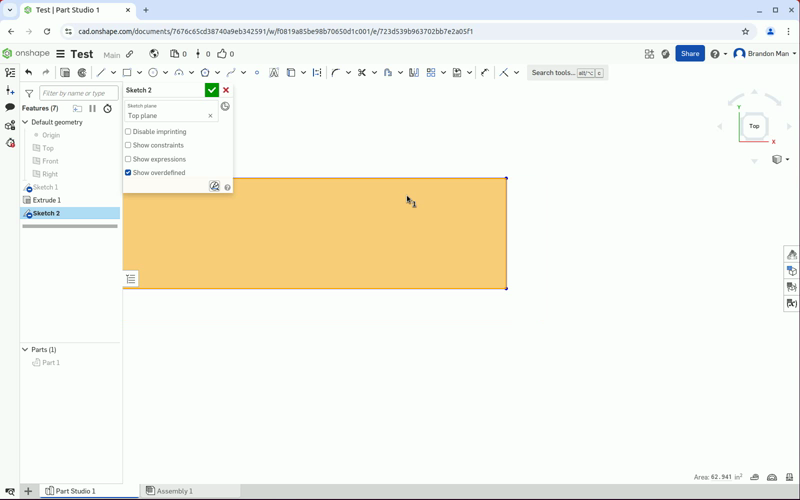
scroll(-6)
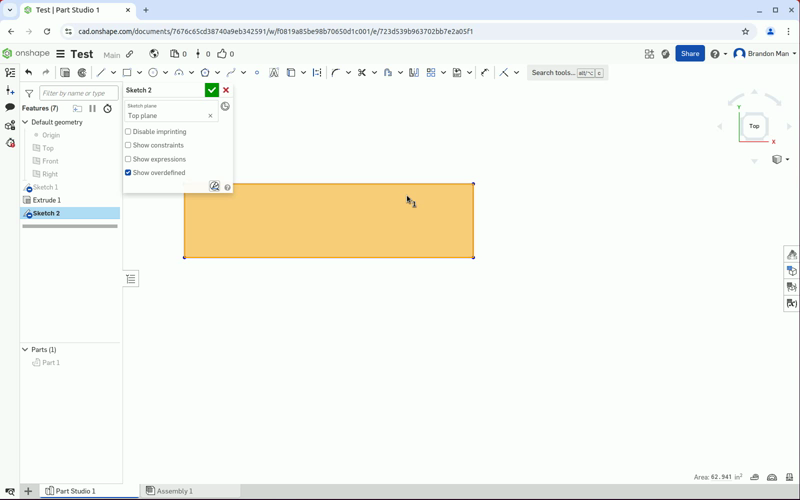
scroll(-6)
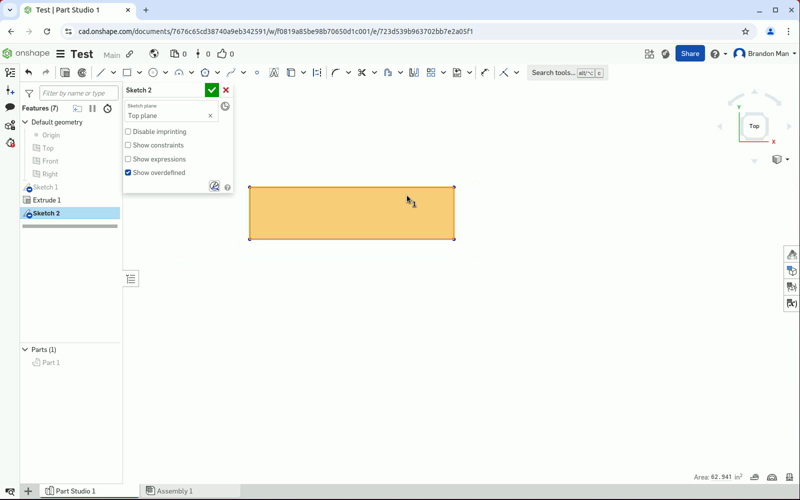
scroll(-6)
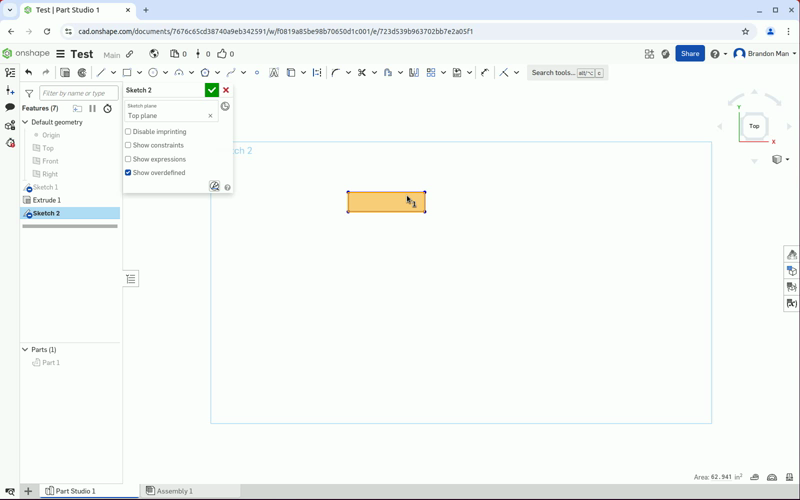
mouse_move(73, 352)
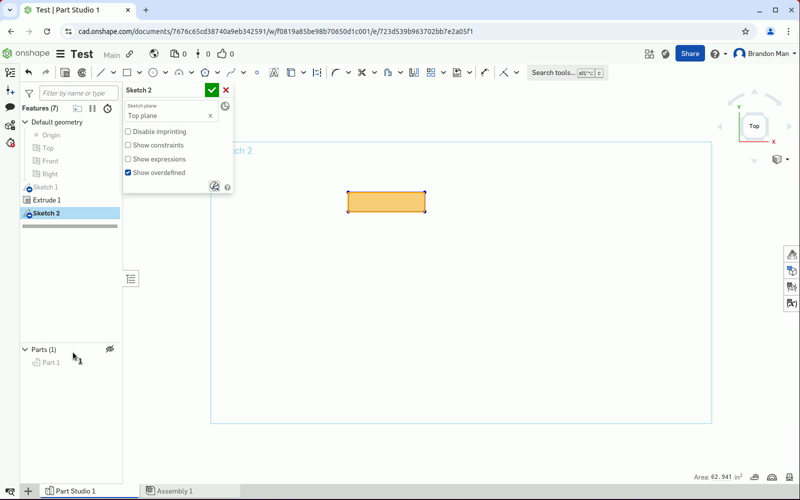
key(shift+y)
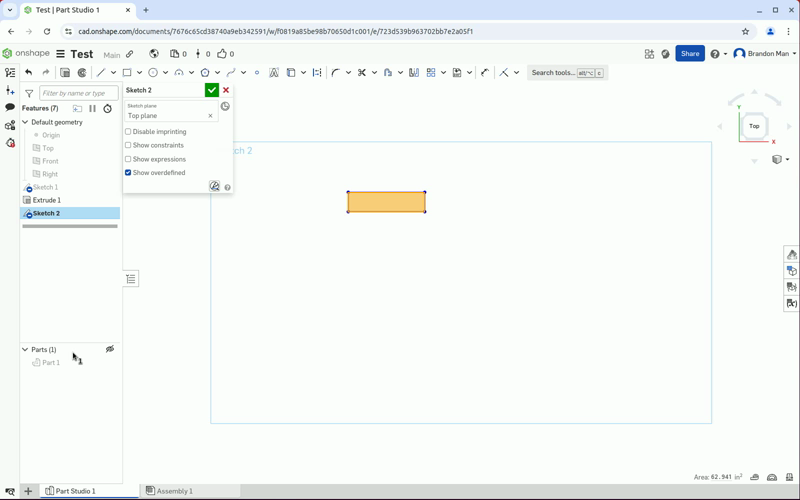
key(shift+e)
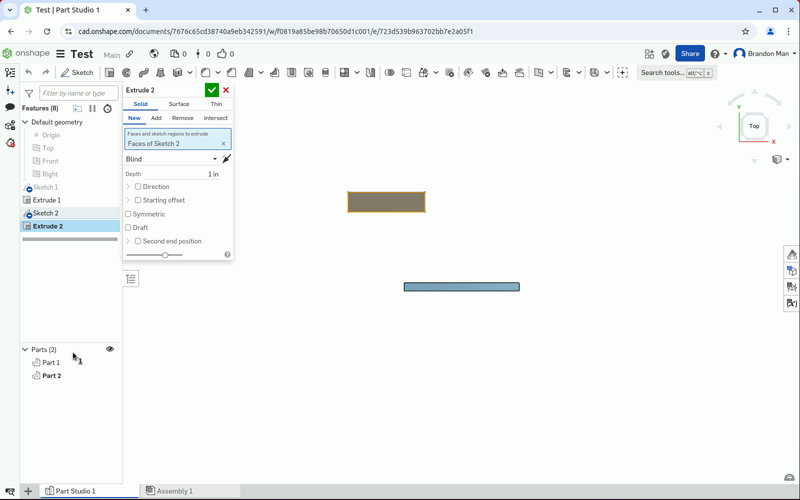
mouse_move(143, 106)
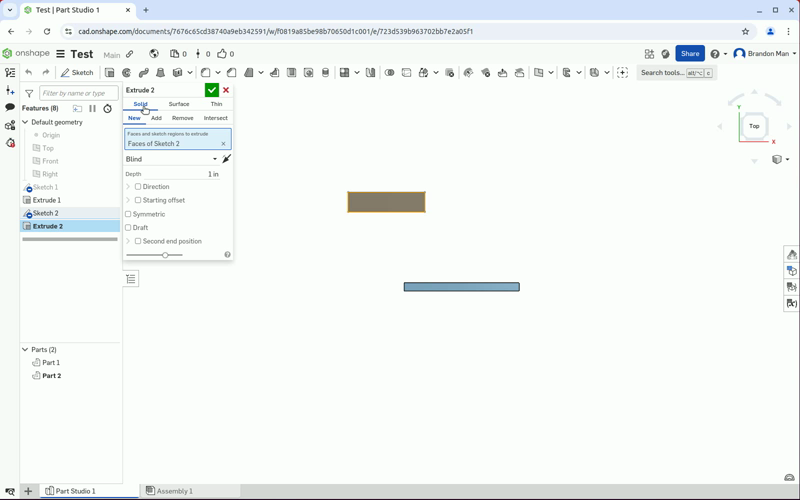
click(143, 106)
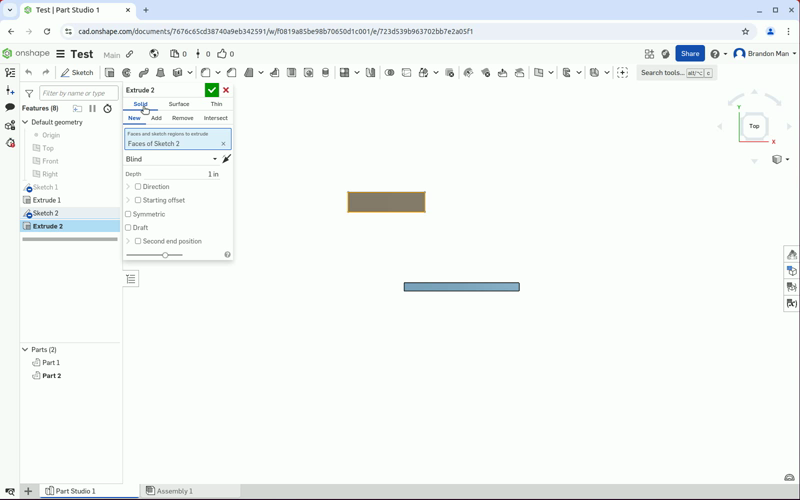
mouse_move(137, 120)
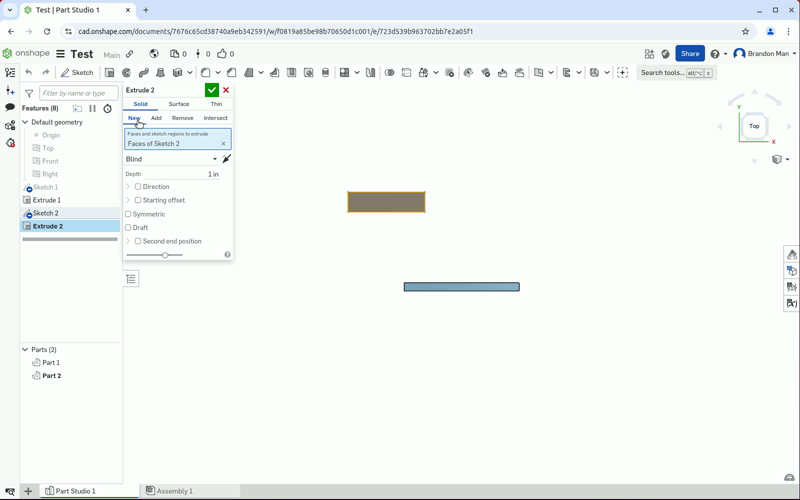
click(137, 120)
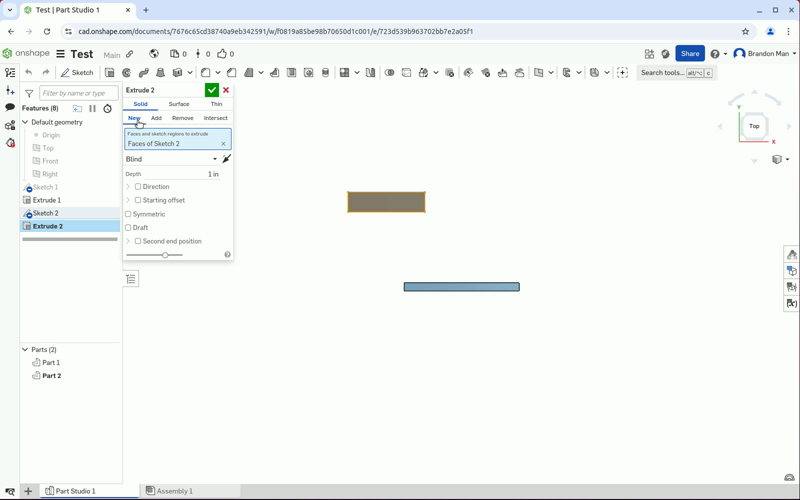
key(tab, 4)
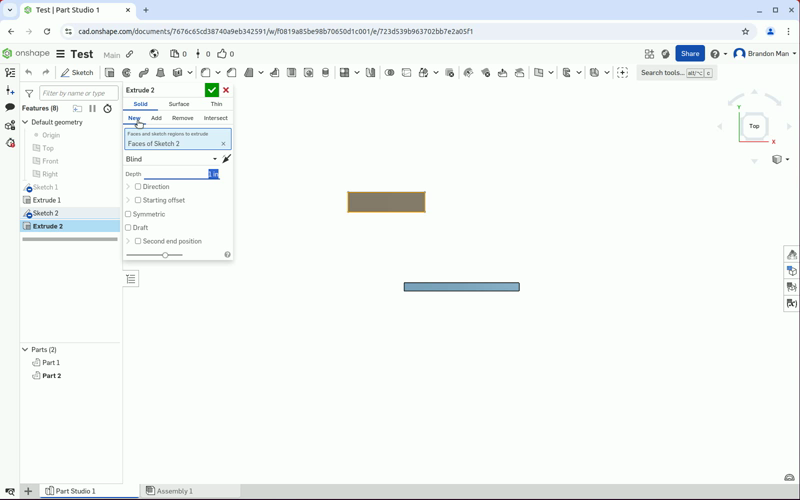
text(1.685)
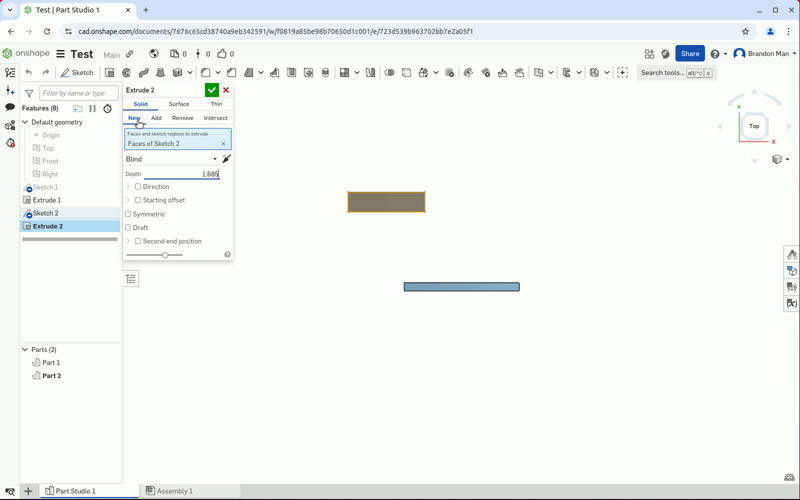
key(enter)
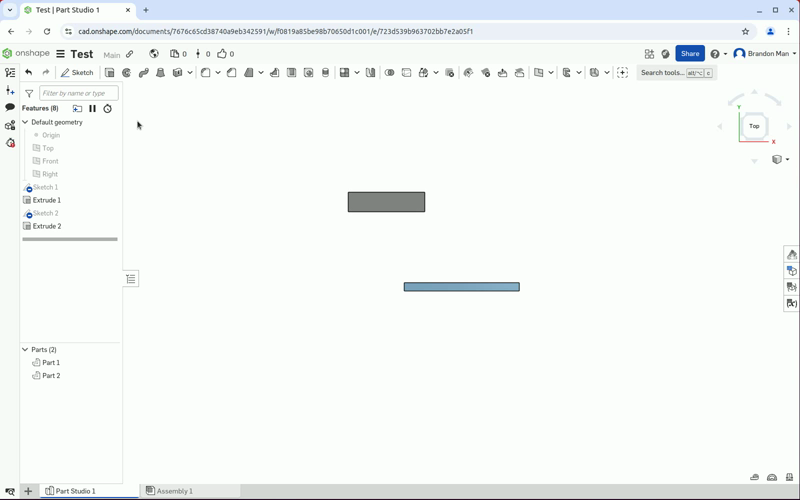
key(shift+h)
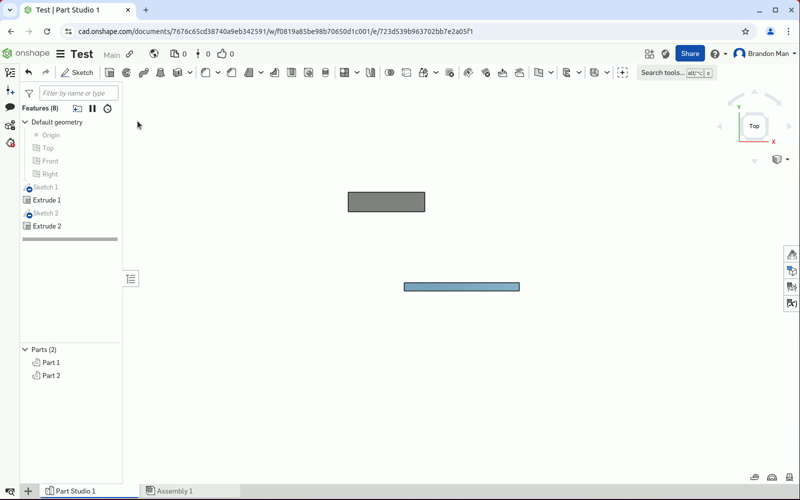
key(shift+h)
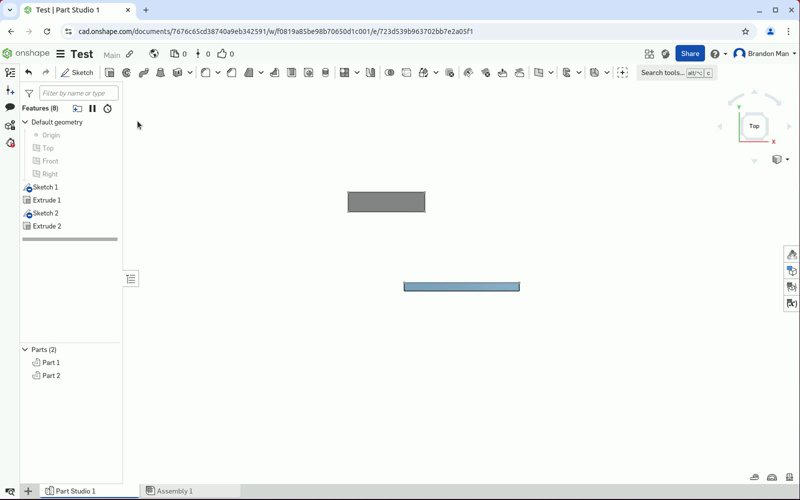
key(shift+7)
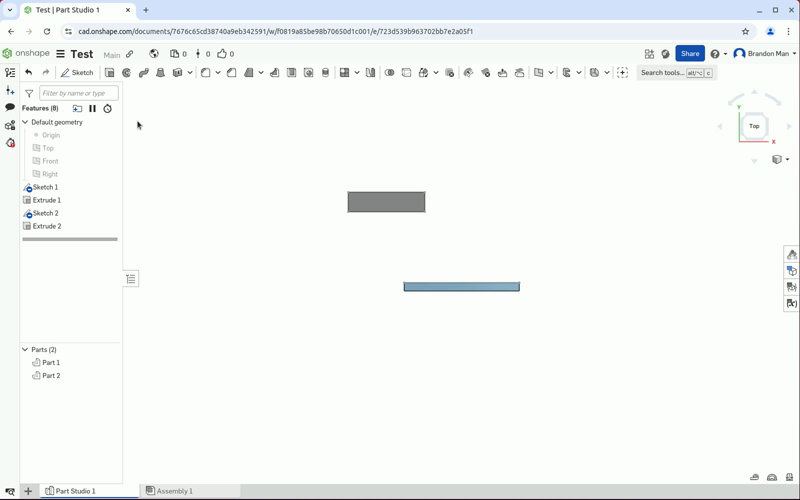
key(up, 3)
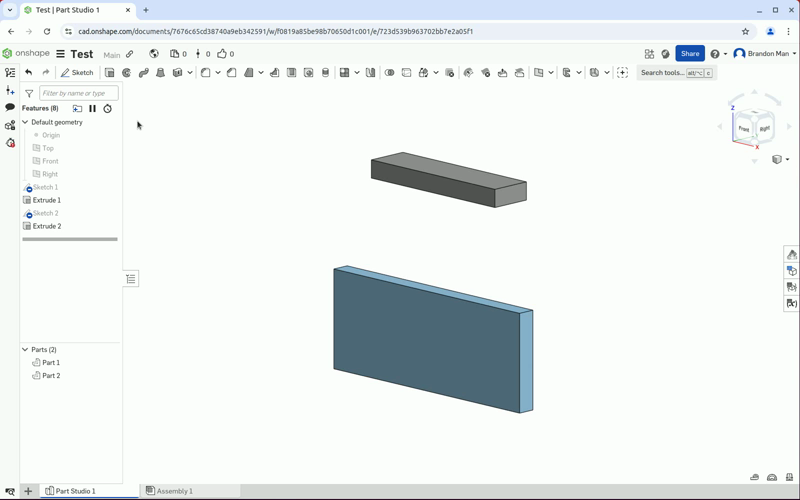
key(left, 3)
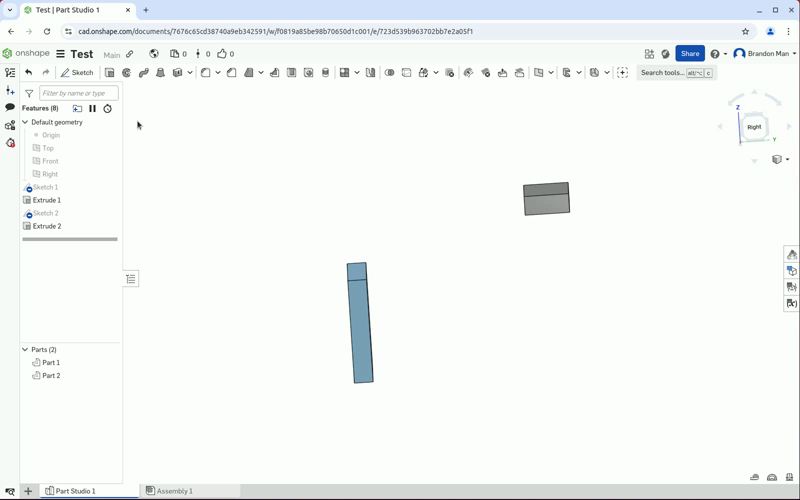
key(right, 3)
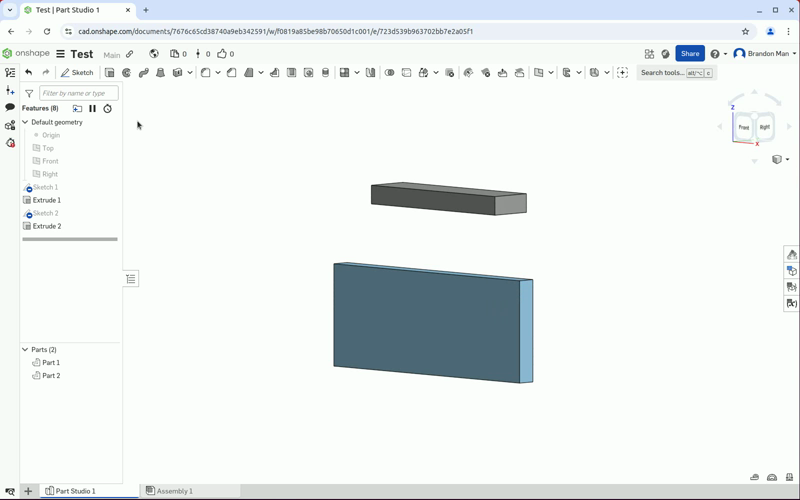
key(down, 3)
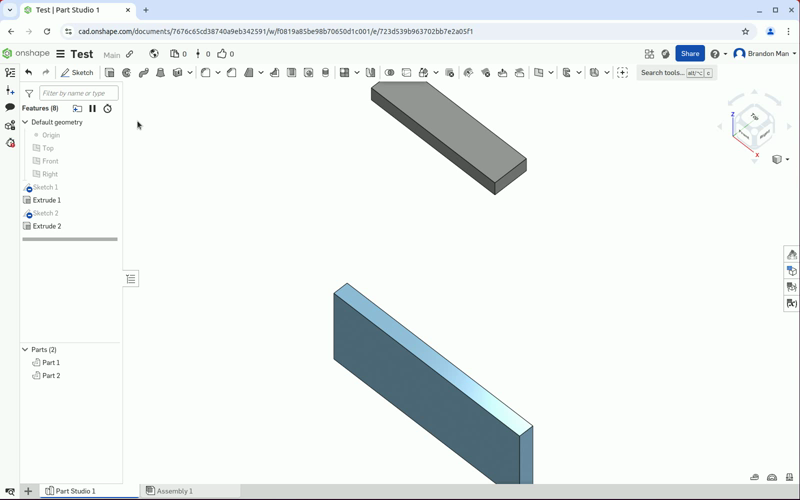
mouse_move(73, 189)
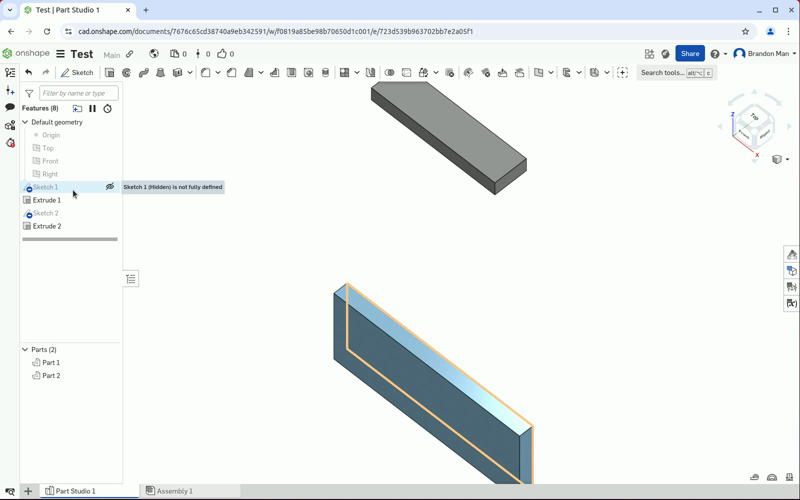
click(73, 189)